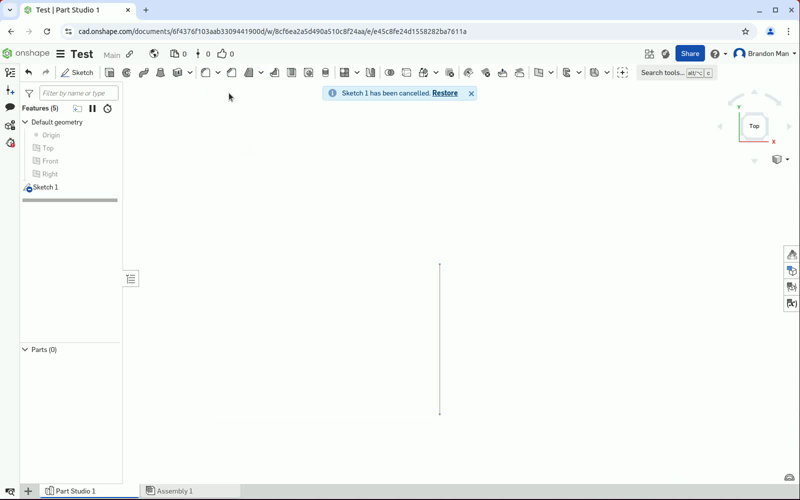
key(shift+h)
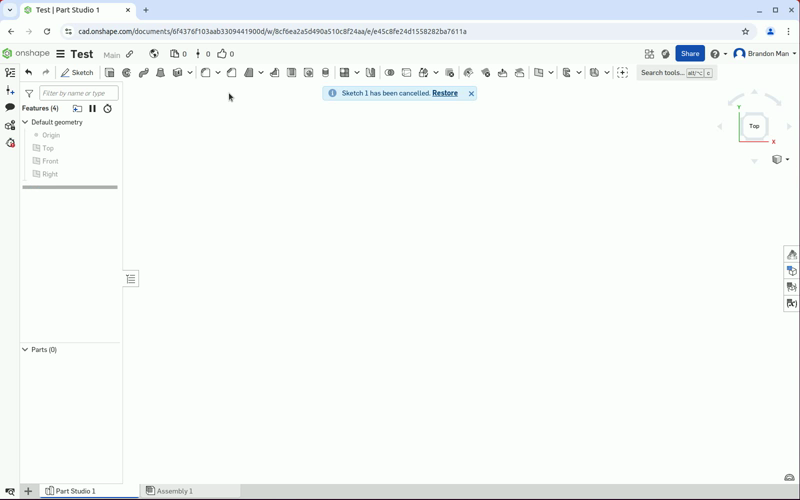
mouse_move(73, 352)
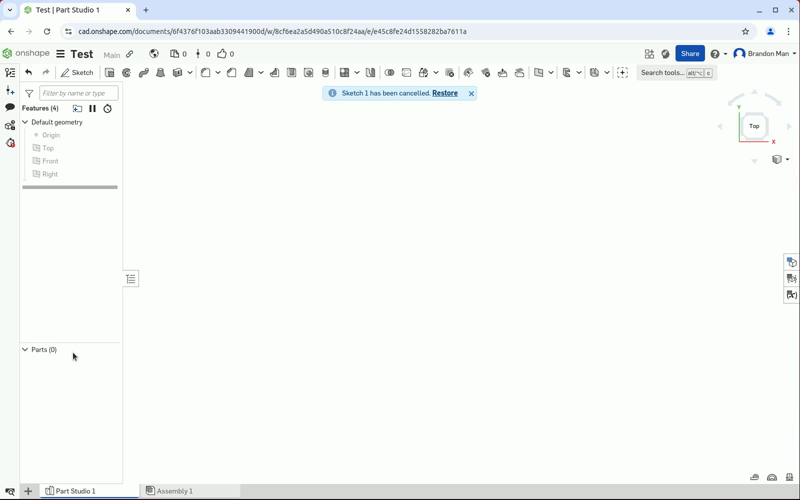
key(y)
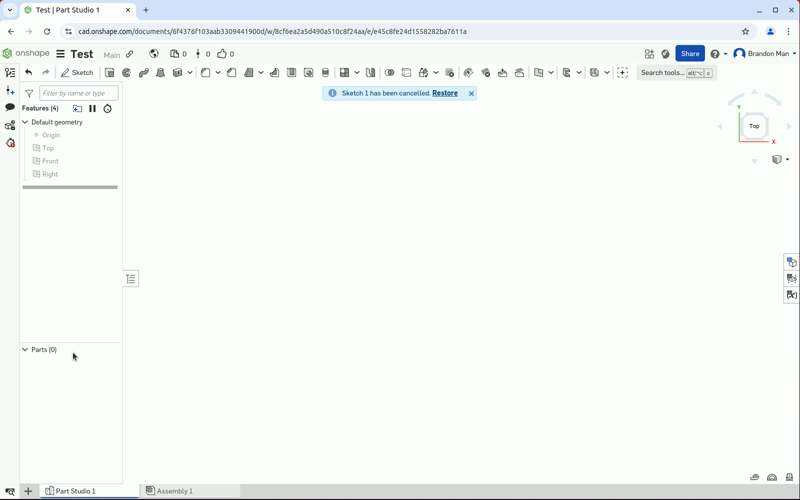
key(shift+p)
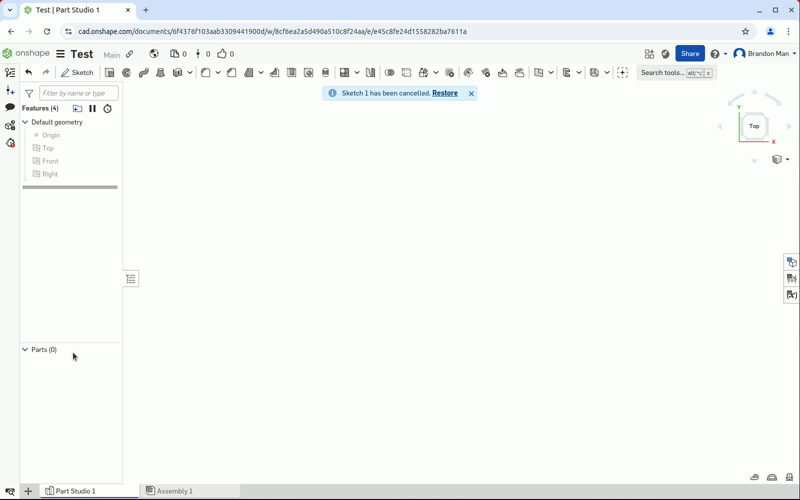
key(space)
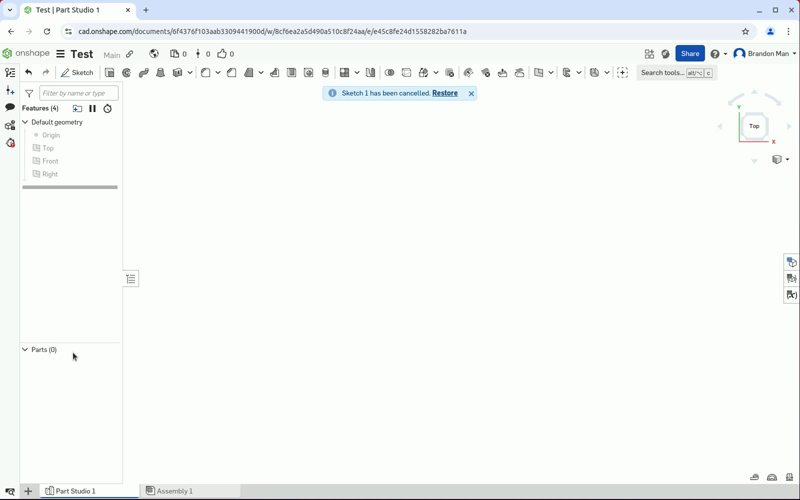
key_down(shift)
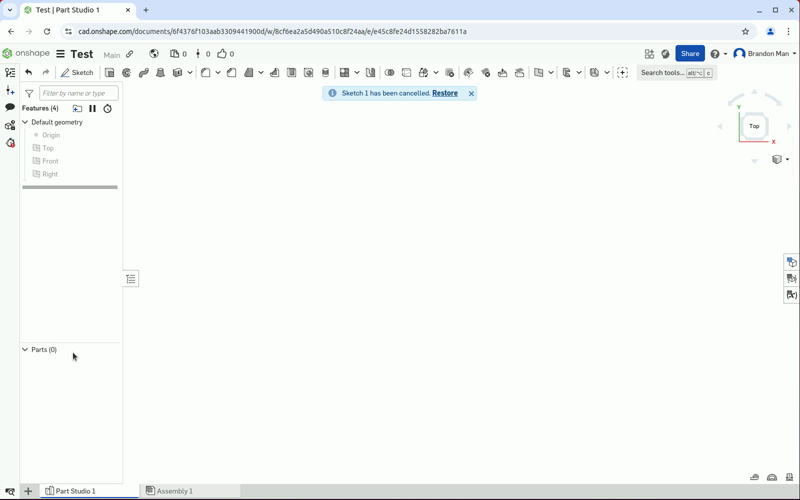
key(up)
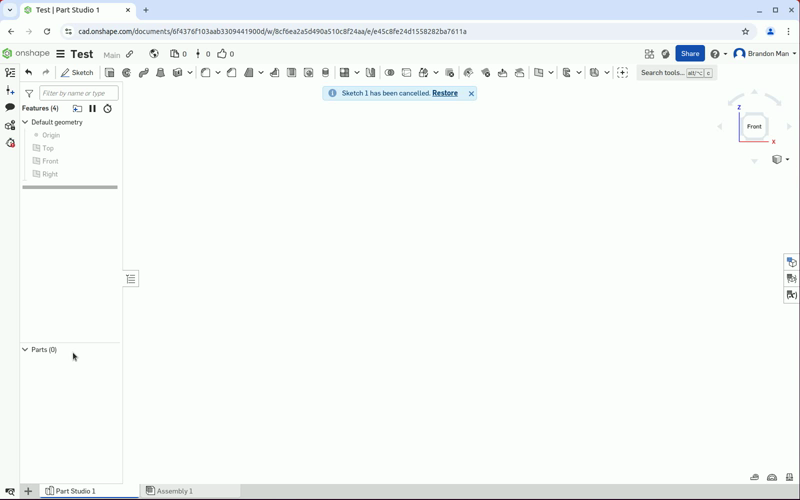
key_up(shift)
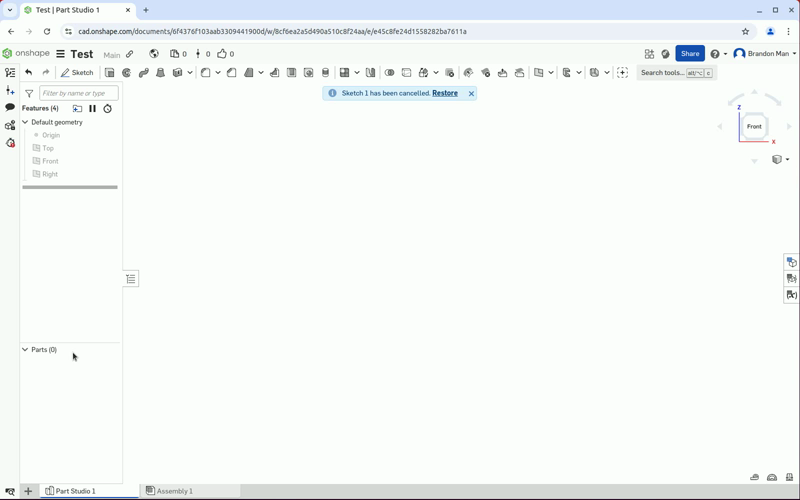
mouse_move(73, 352)
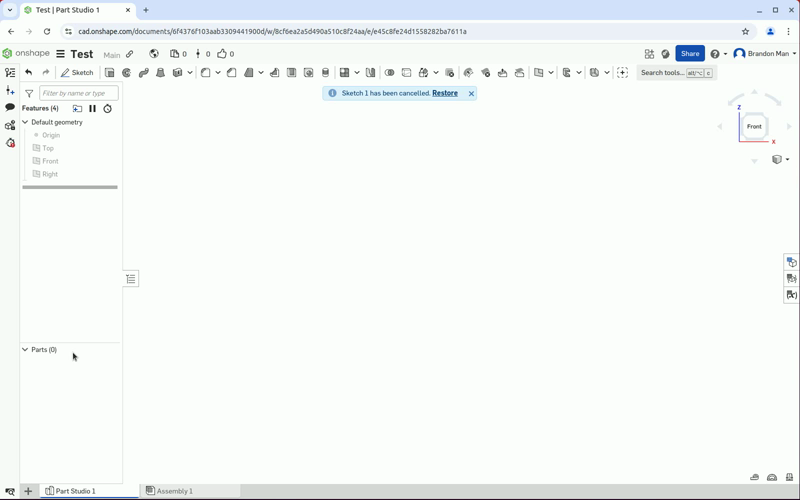
key(shift+y)
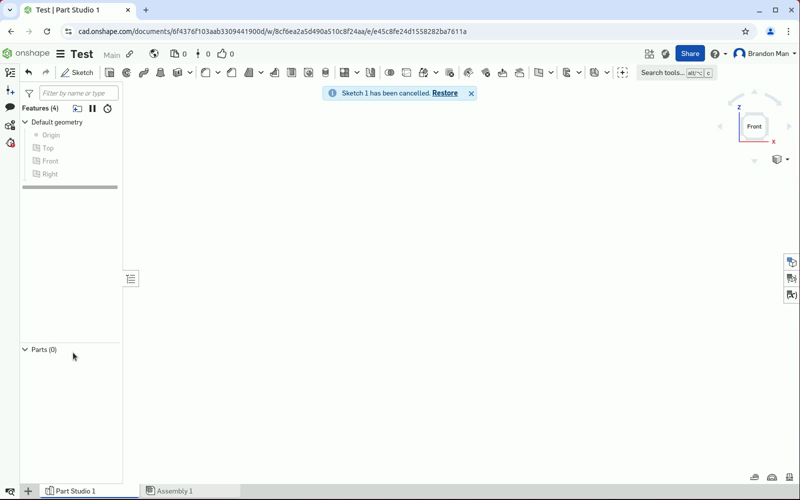
key(shift+s)
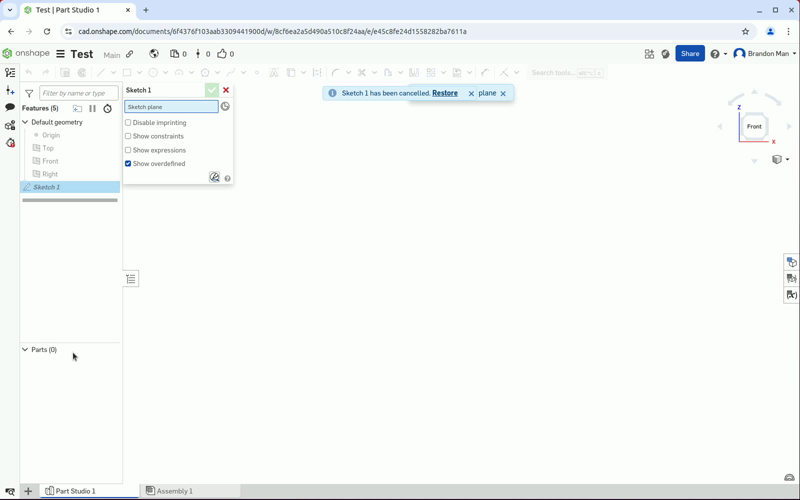
mouse_move(73, 163)
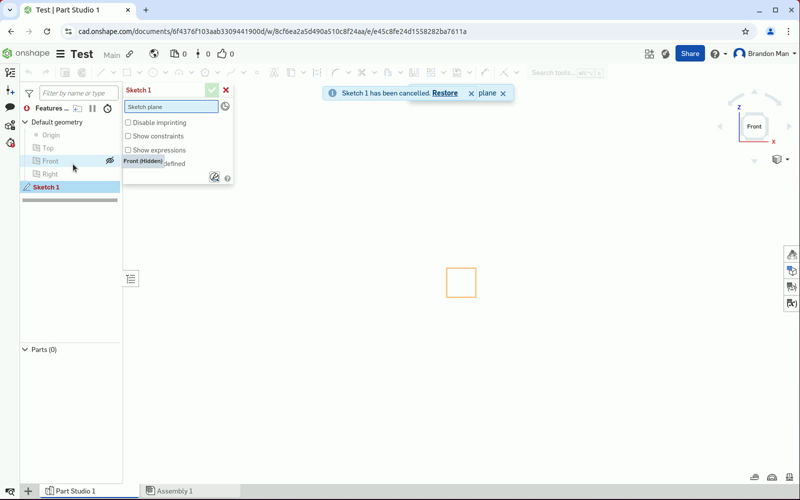
click(73, 163)
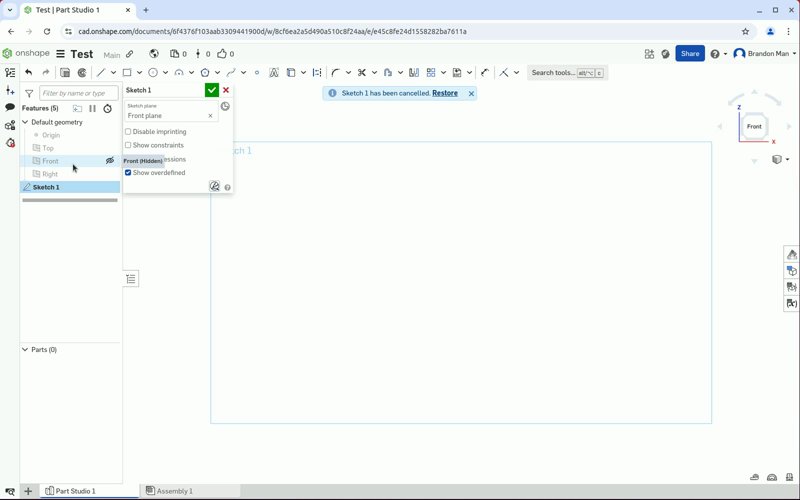
mouse_move(73, 352)
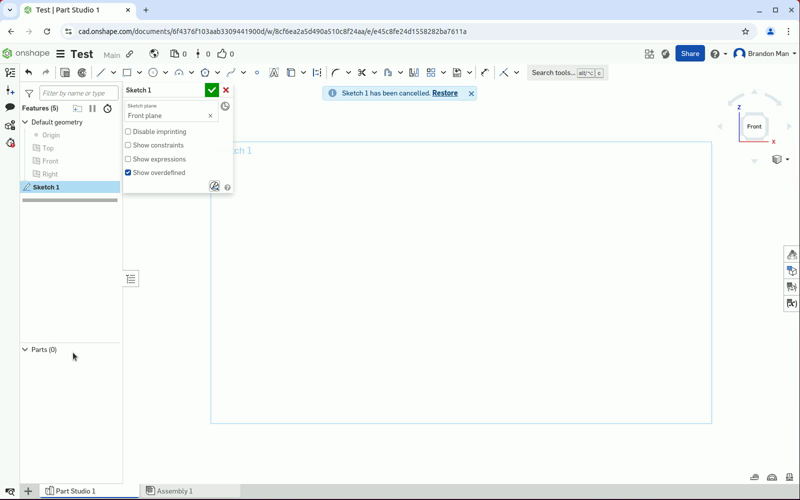
key(y)
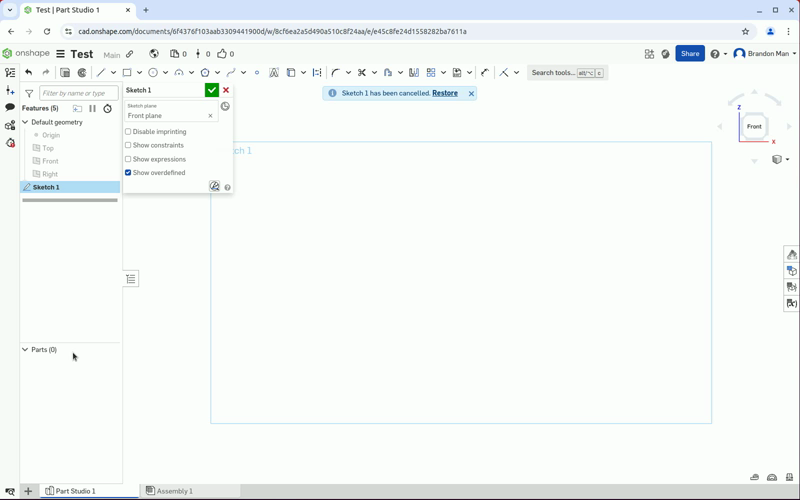
key(l)
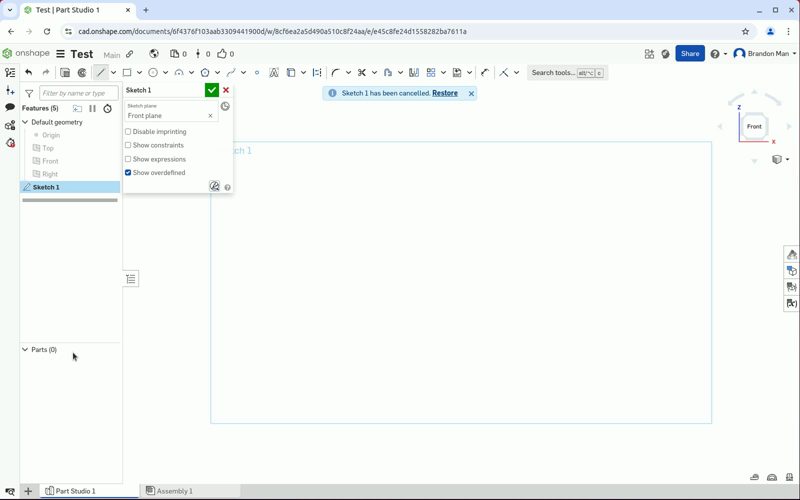
key_down(shift)
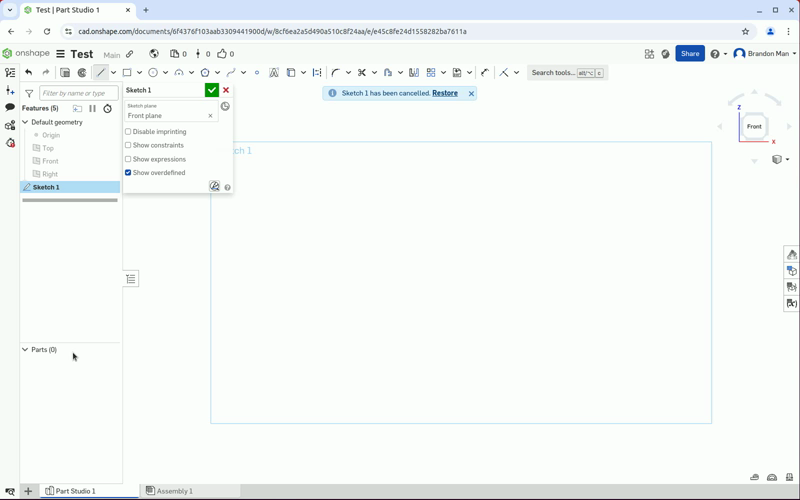
mouse_move(460, 282)
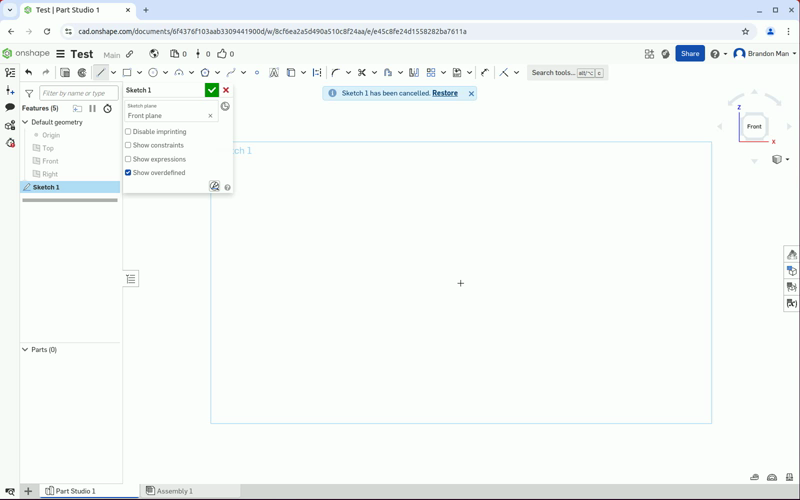
click(460, 282)
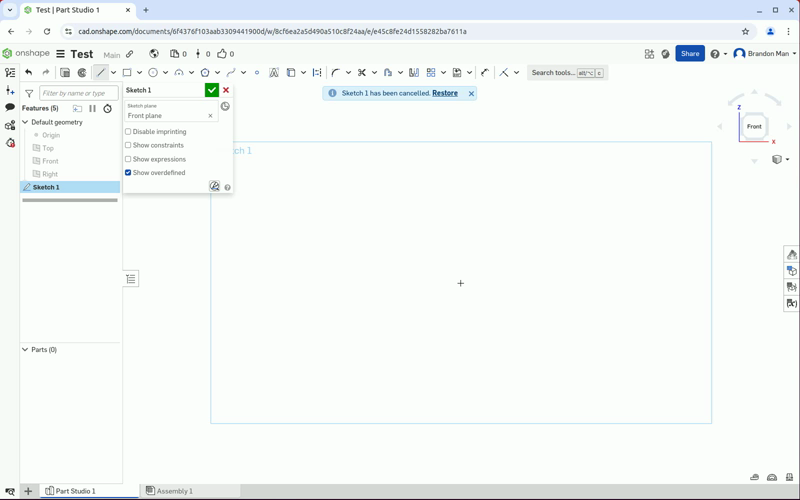
key_up(shift)
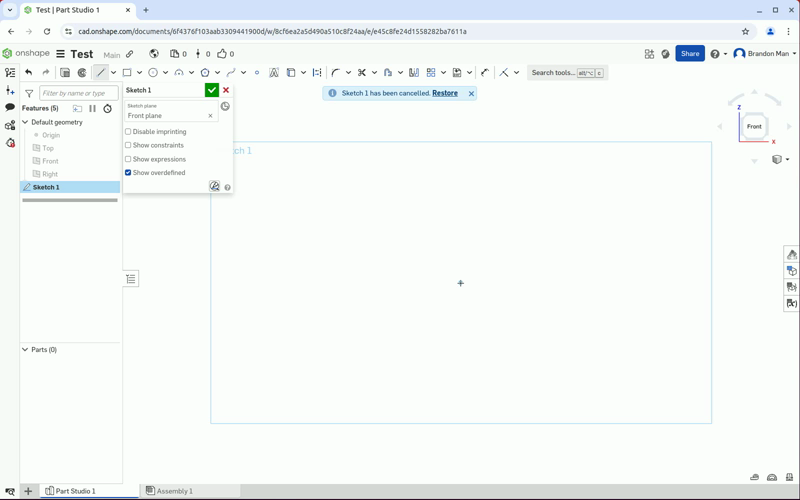
key_down(shift)
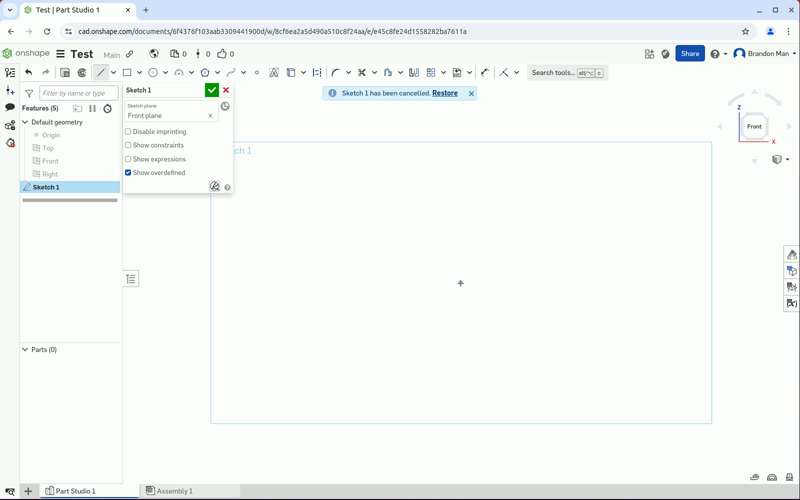
mouse_move(490, 282)
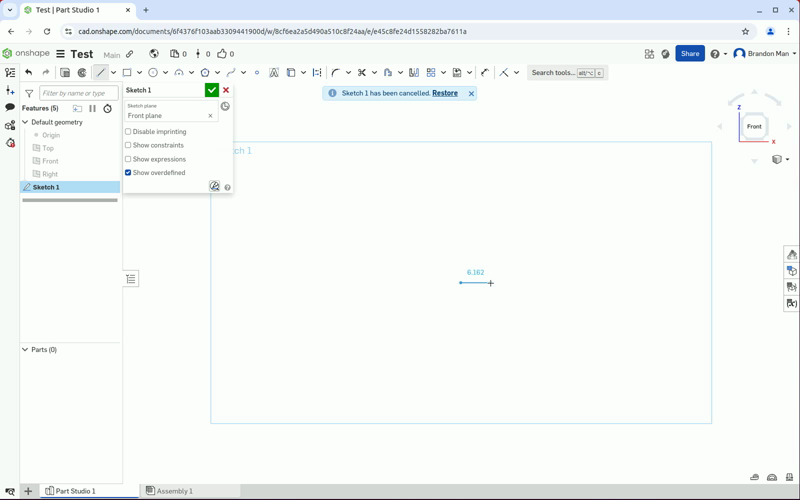
mouse_move(469, 291)
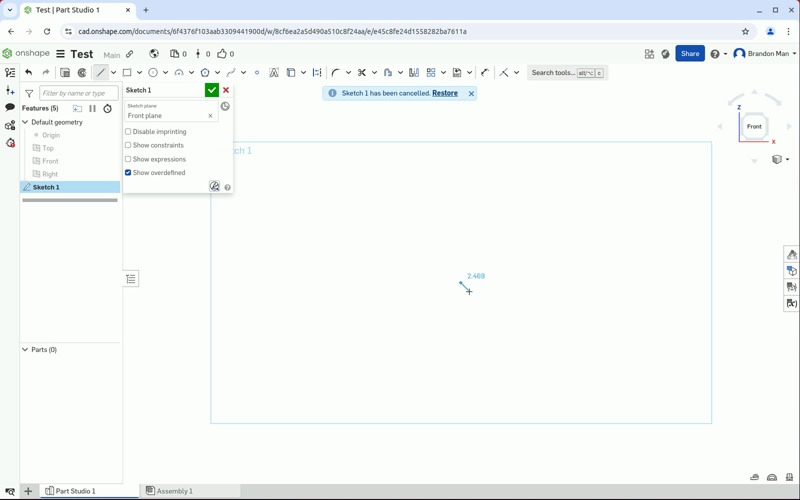
click(469, 291)
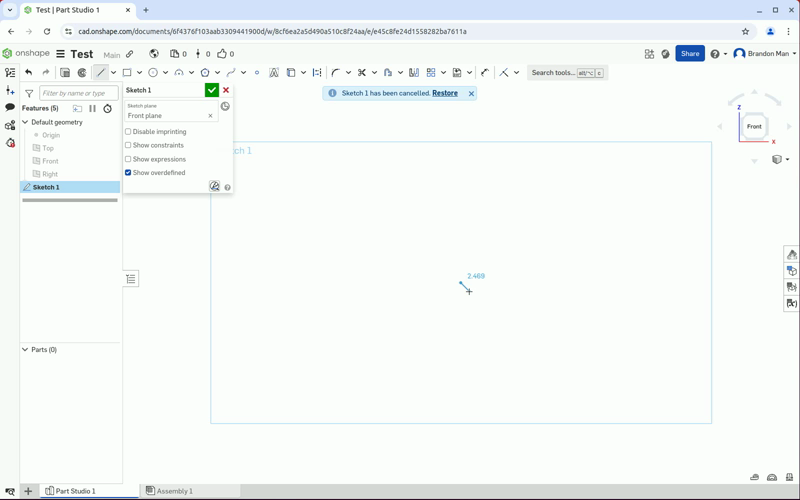
key_up(shift)
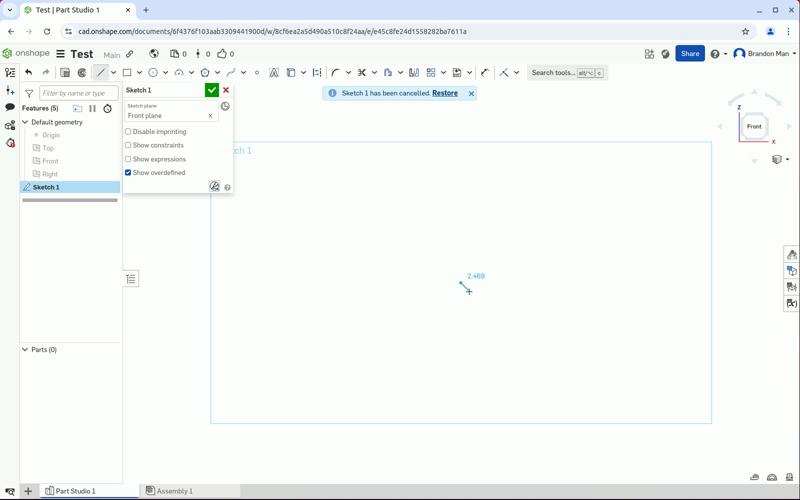
key_down(shift)
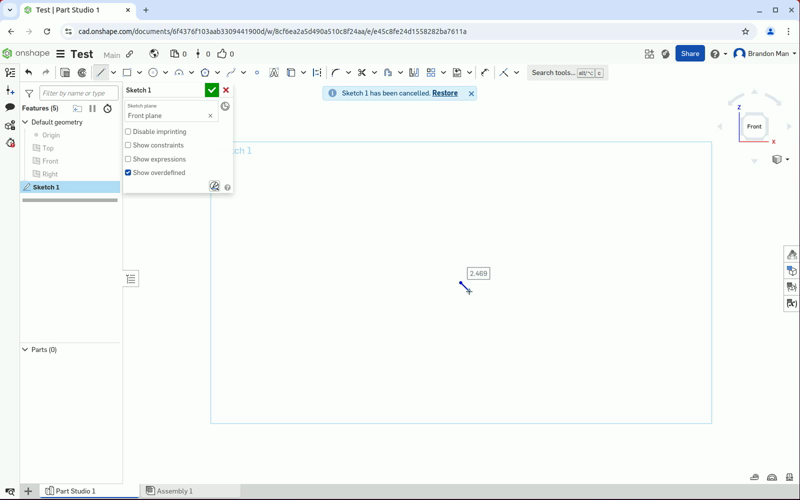
mouse_move(527, 260)
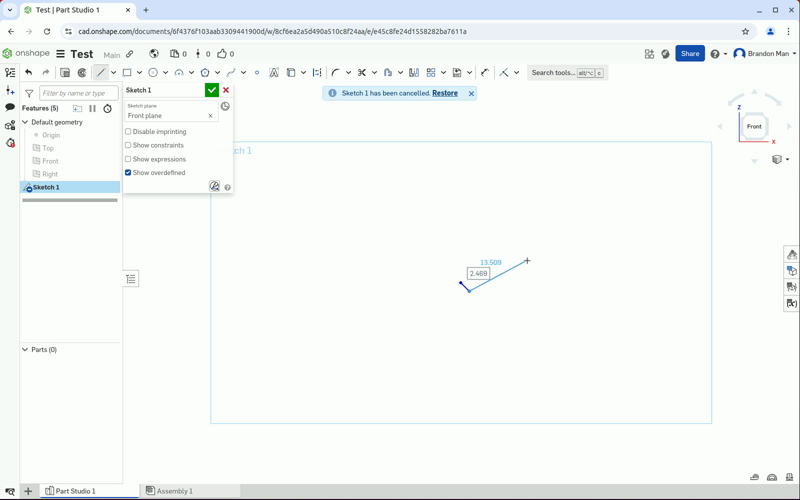
click(527, 260)
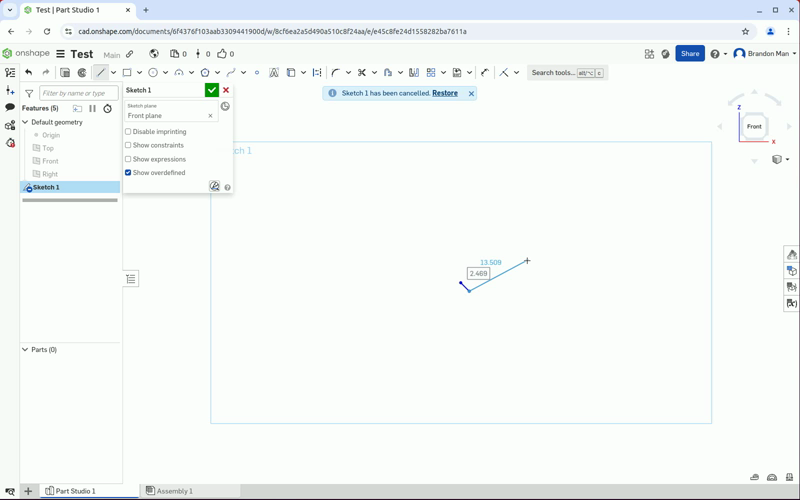
key_up(shift)
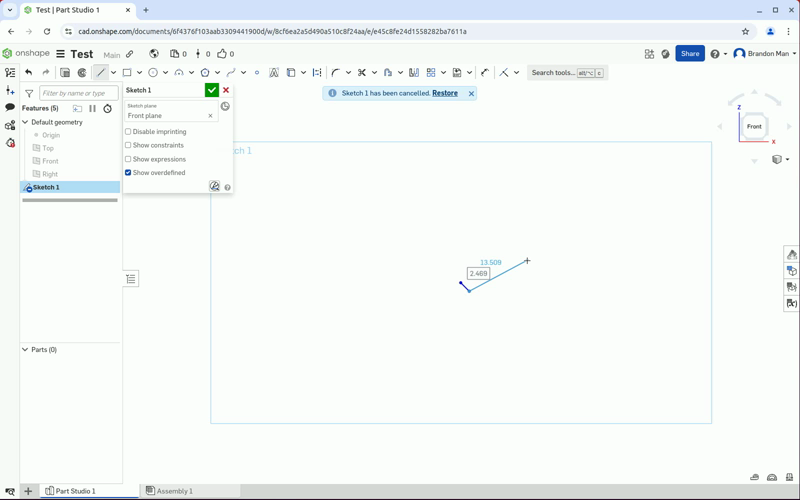
key_down(shift)
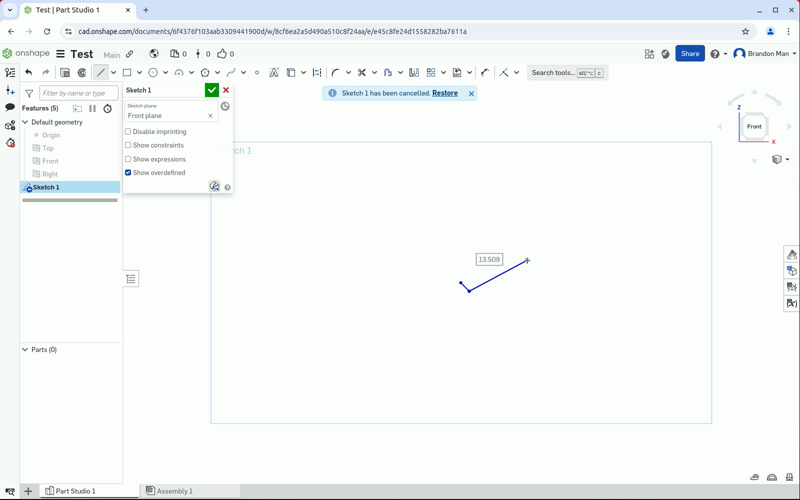
mouse_move(573, 205)
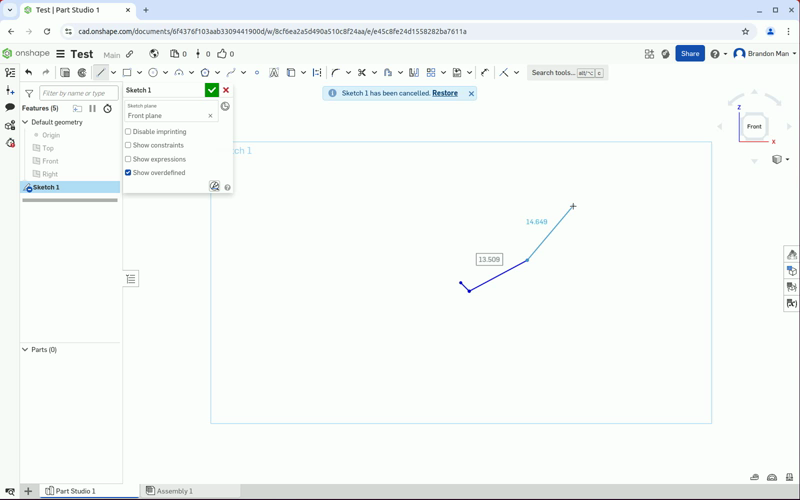
click(573, 205)
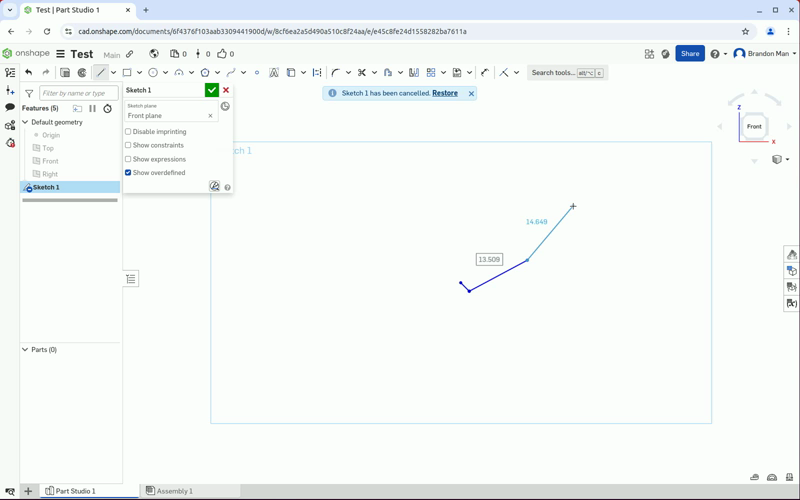
key_up(shift)
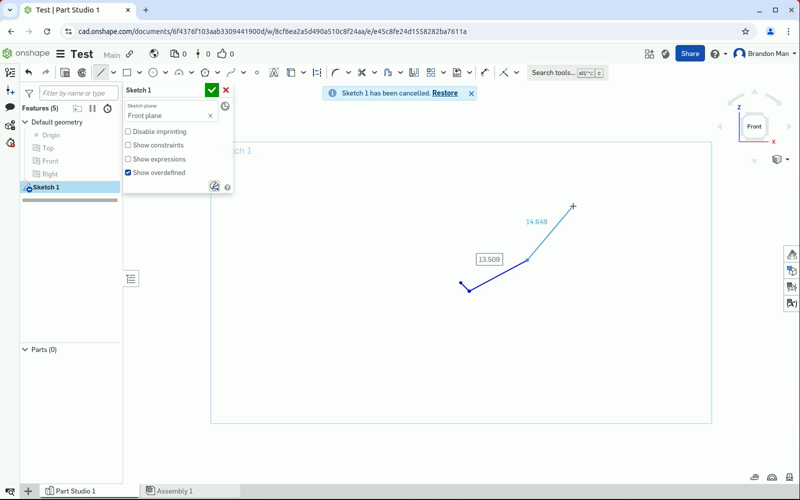
key_down(shift)
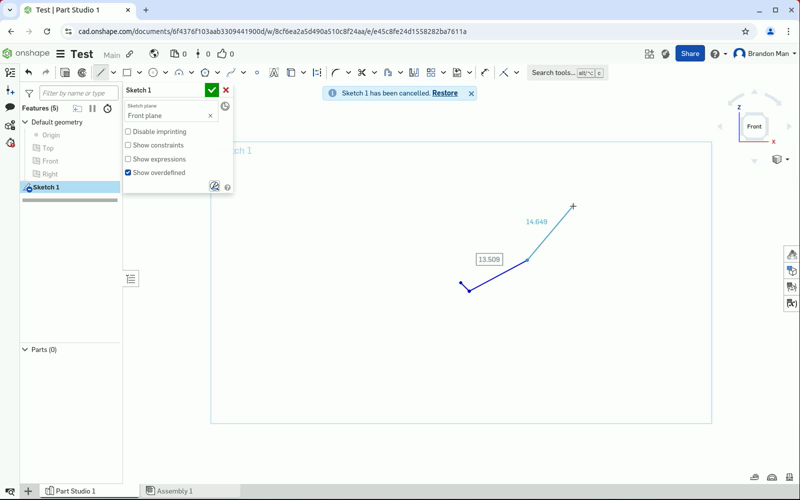
mouse_move(505, 235)
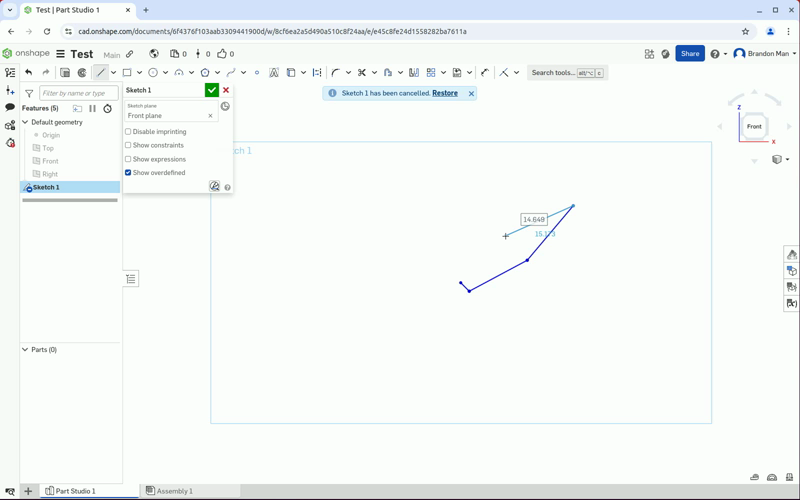
click(505, 235)
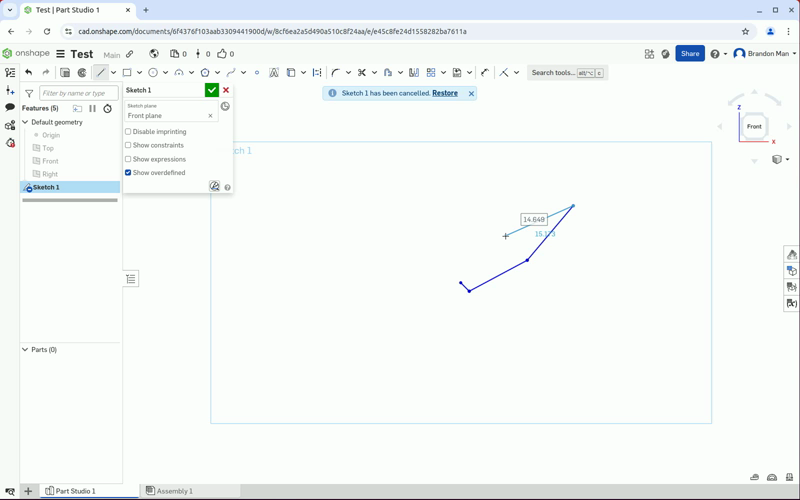
key_up(shift)
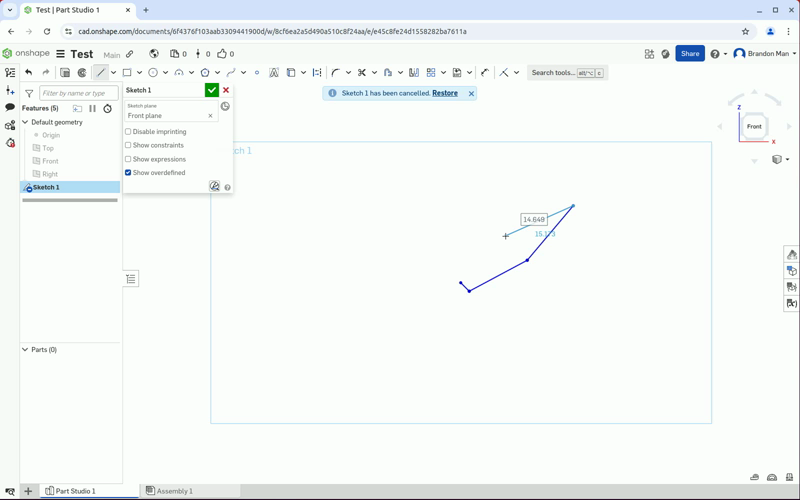
key_down(shift)
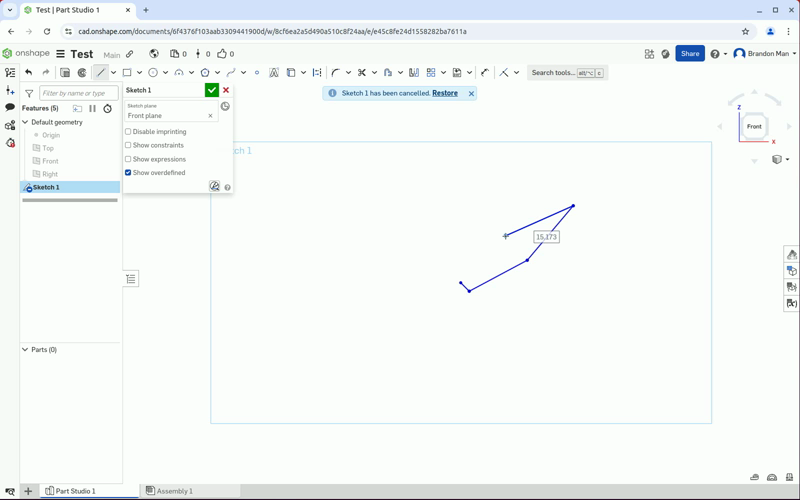
mouse_move(460, 282)
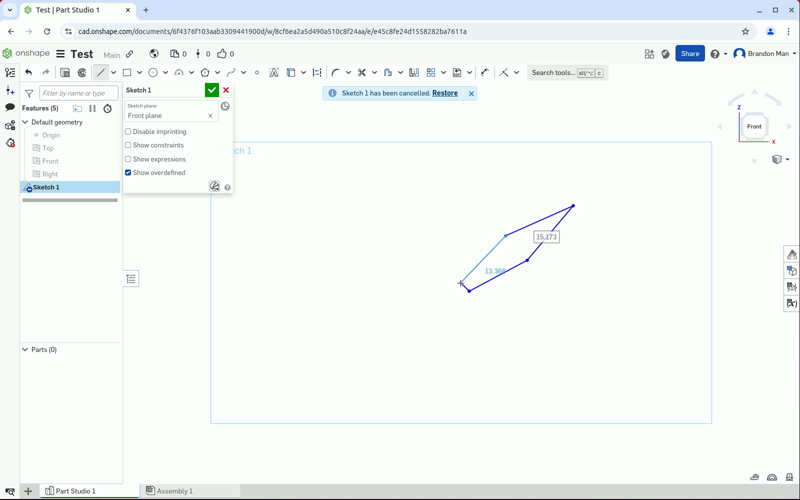
key_up(shift)
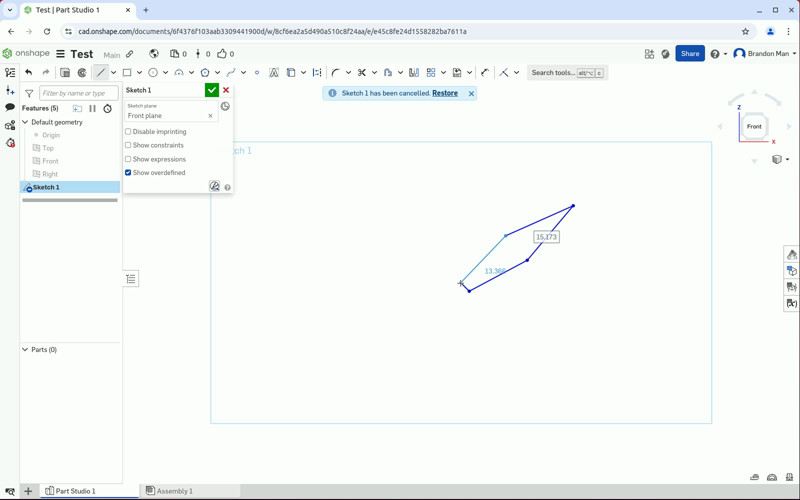
click(460, 282)
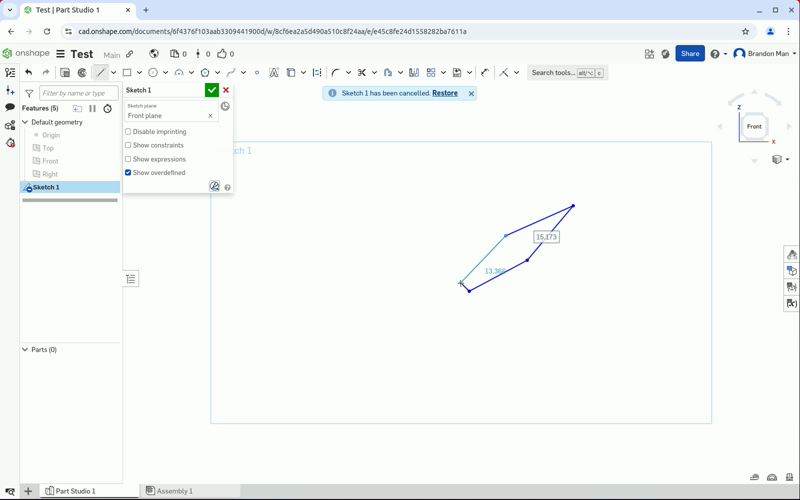
key(esc)
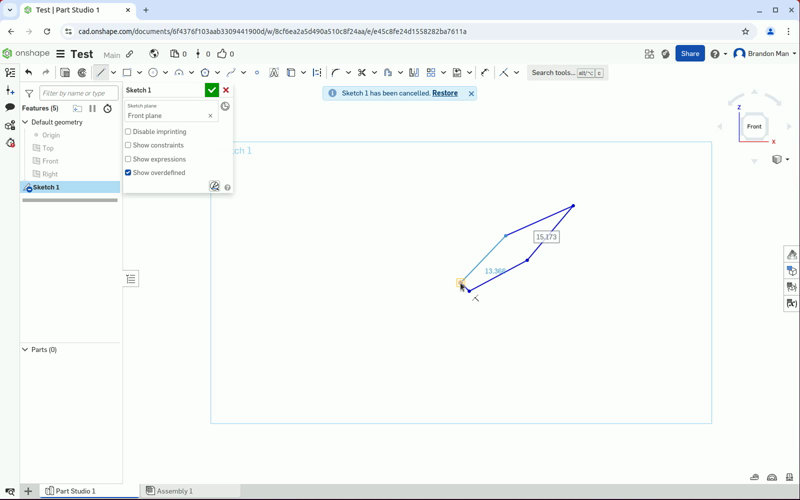
mouse_move(523, 238)
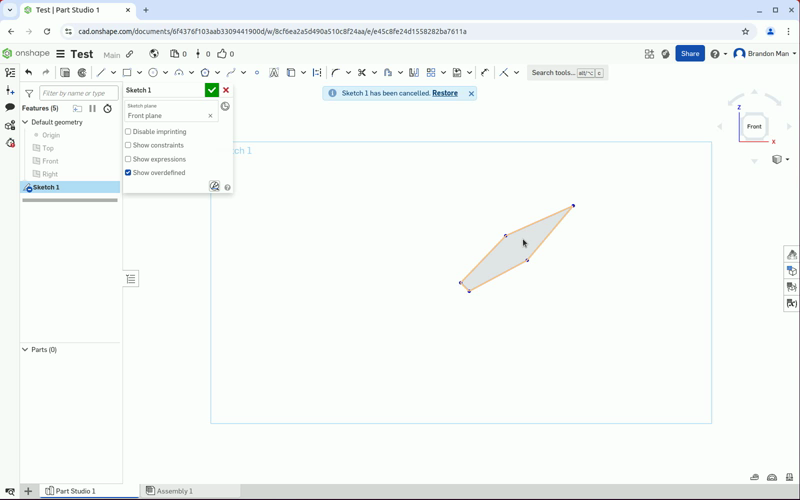
click(523, 238)
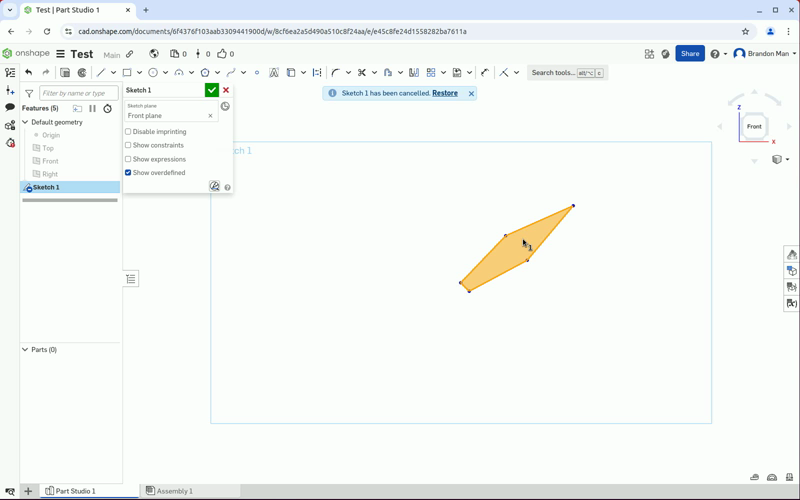
mouse_move(73, 352)
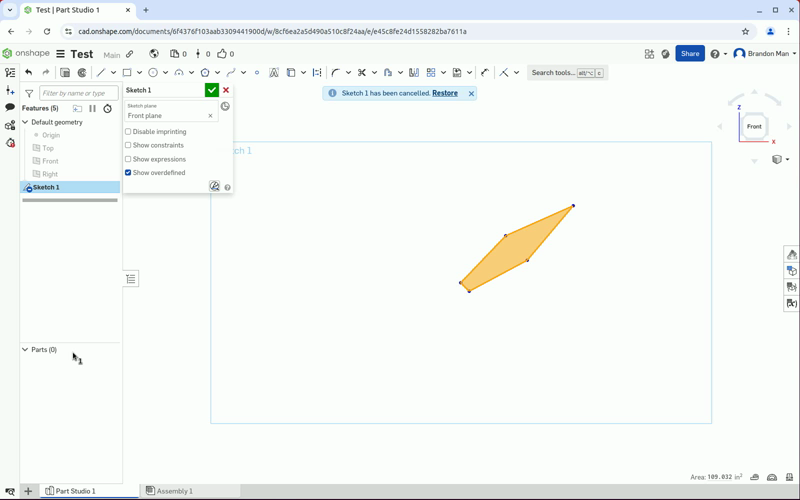
key(shift+y)
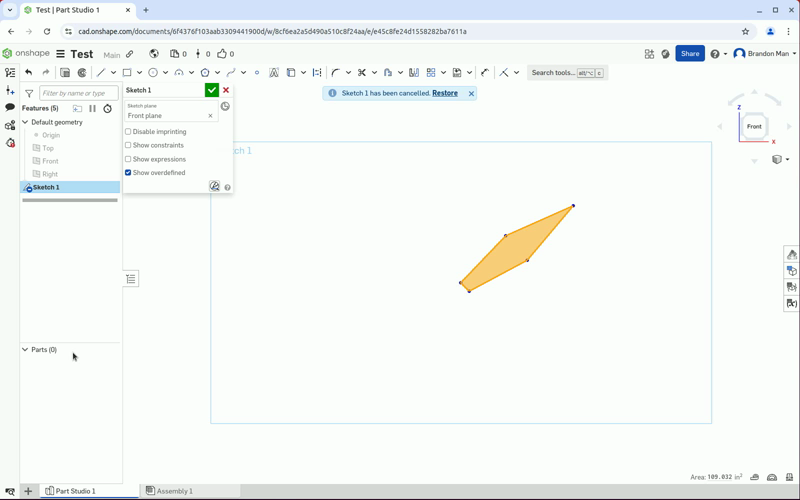
key(shift+e)
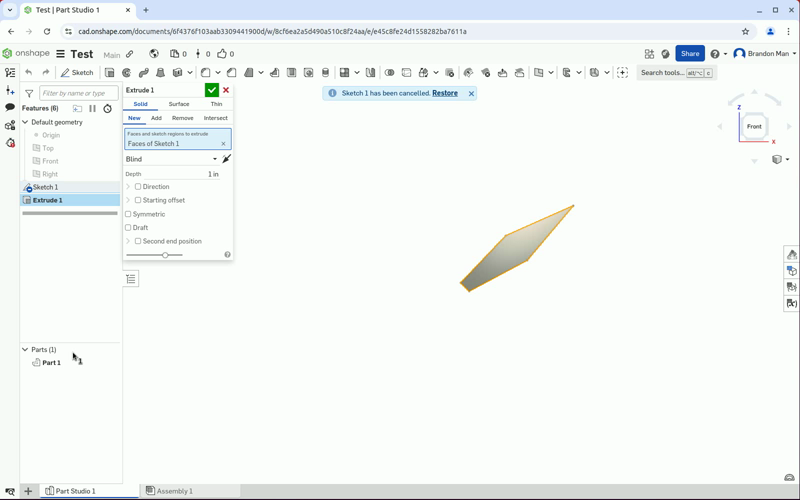
mouse_move(143, 106)
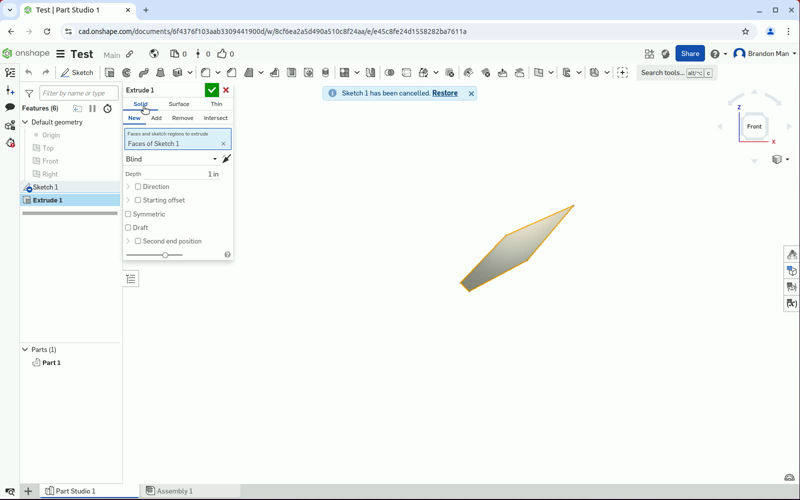
click(143, 106)
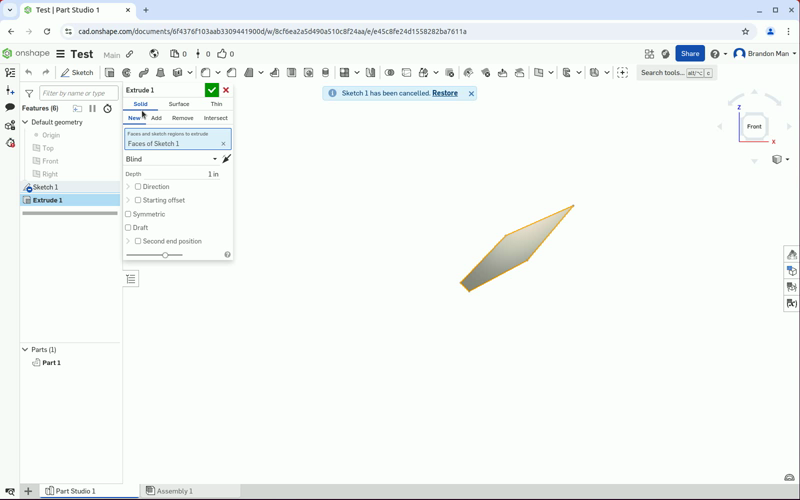
mouse_move(137, 120)
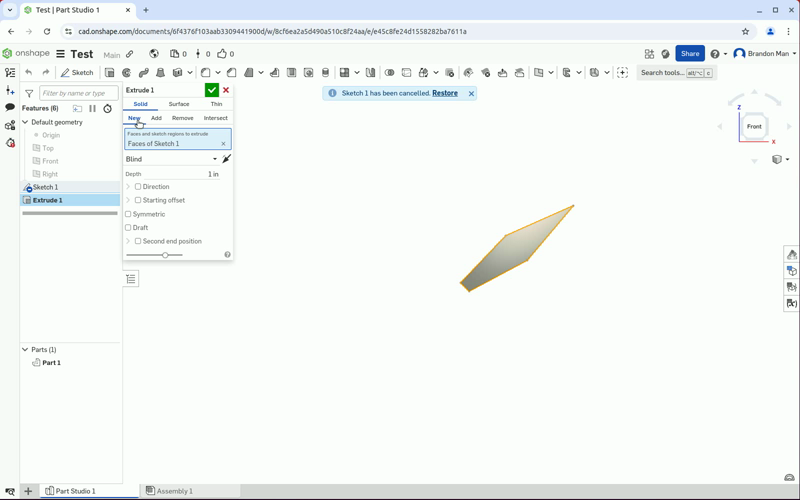
click(137, 120)
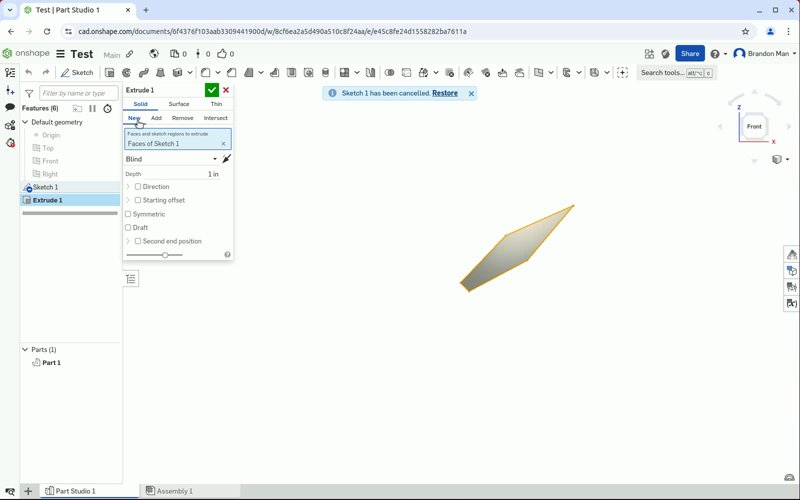
key(tab, 4)
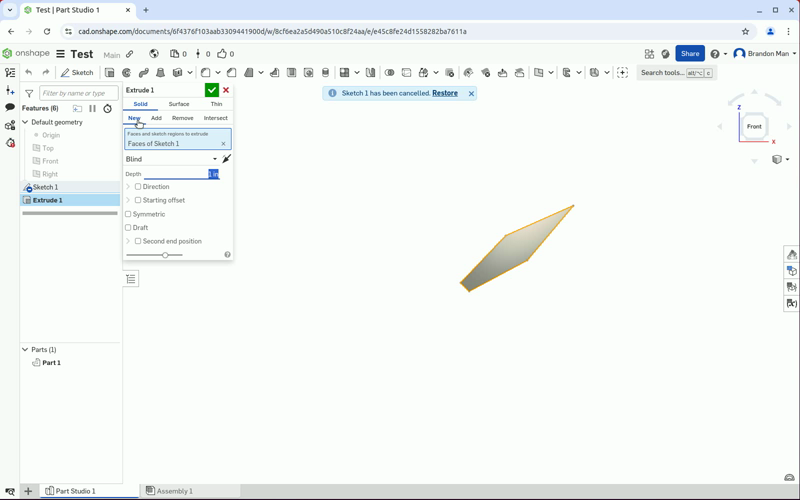
text(1.685)
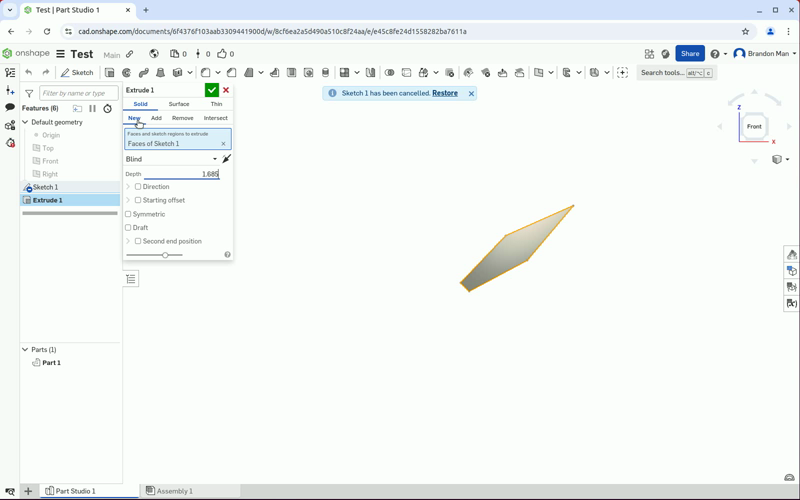
key(enter)
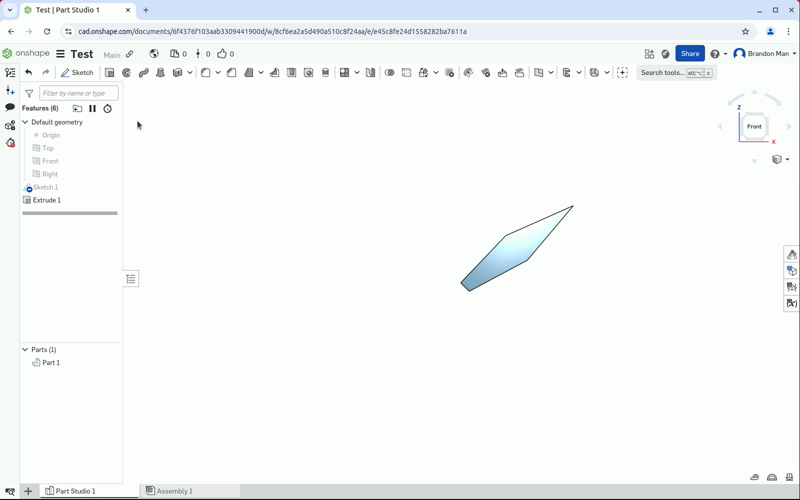
key(shift+h)
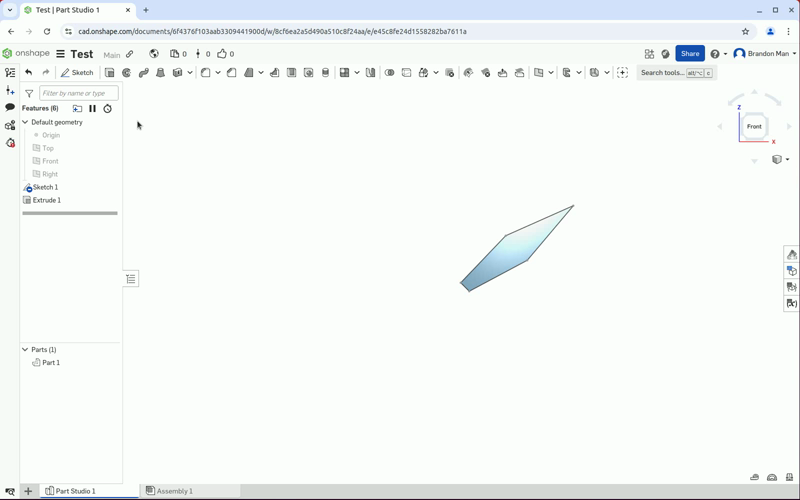
key(shift+h)
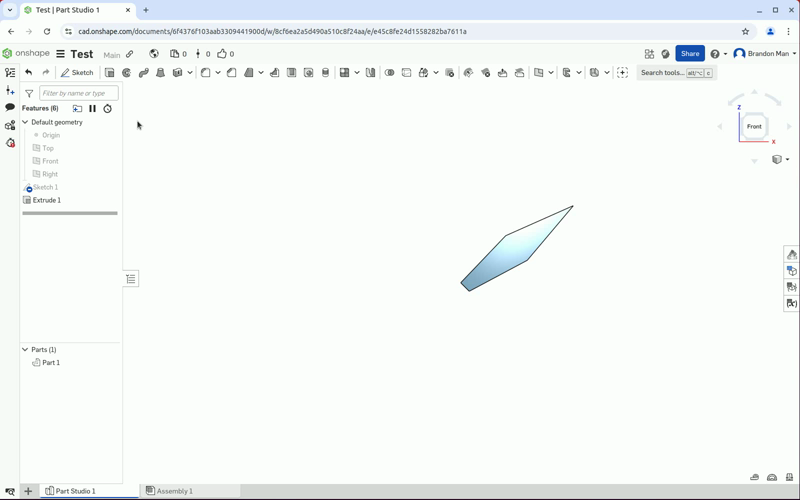
mouse_move(73, 189)
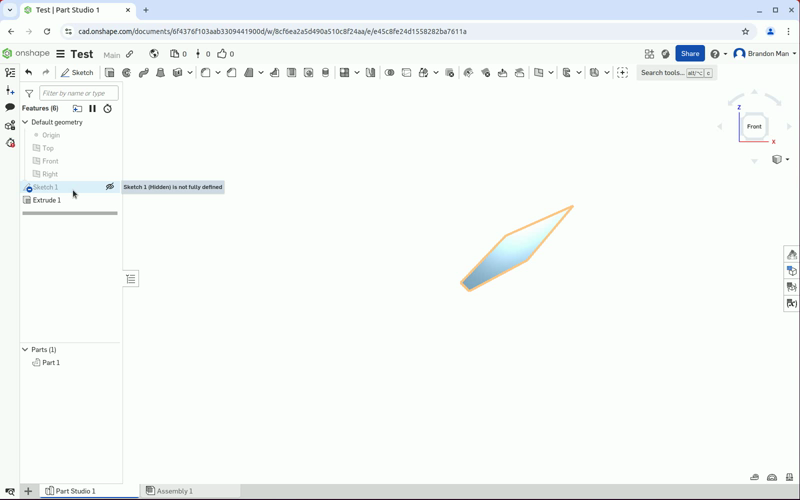
click(73, 189)
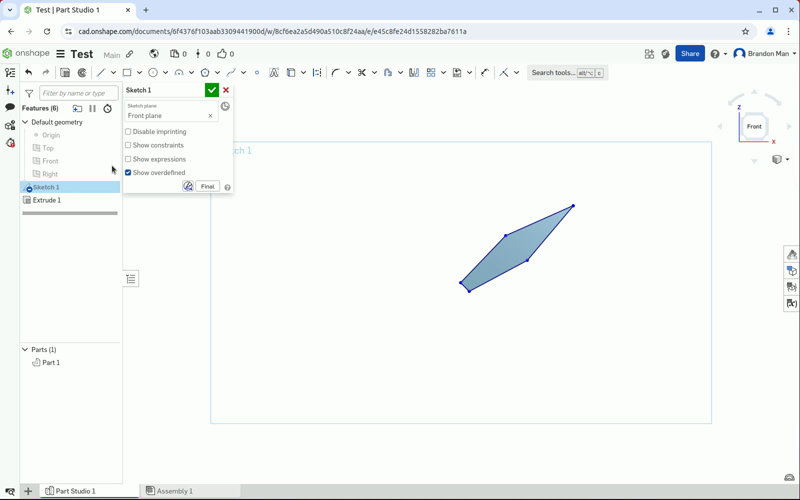
mouse_move(229, 92)
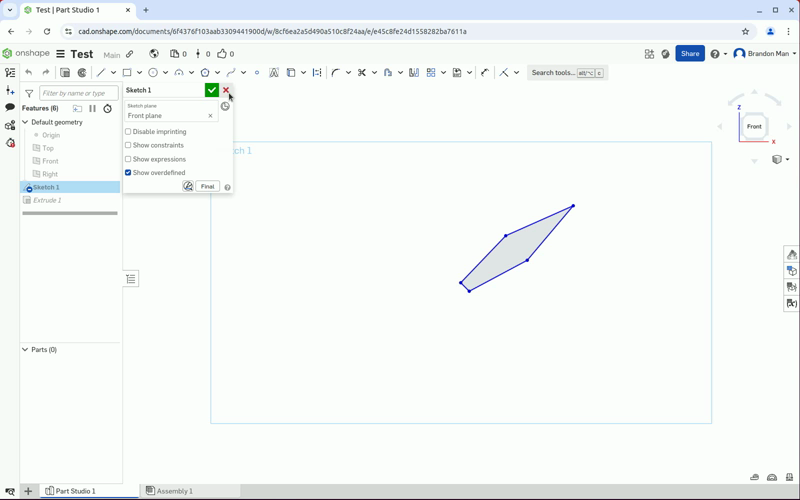
click(229, 92)
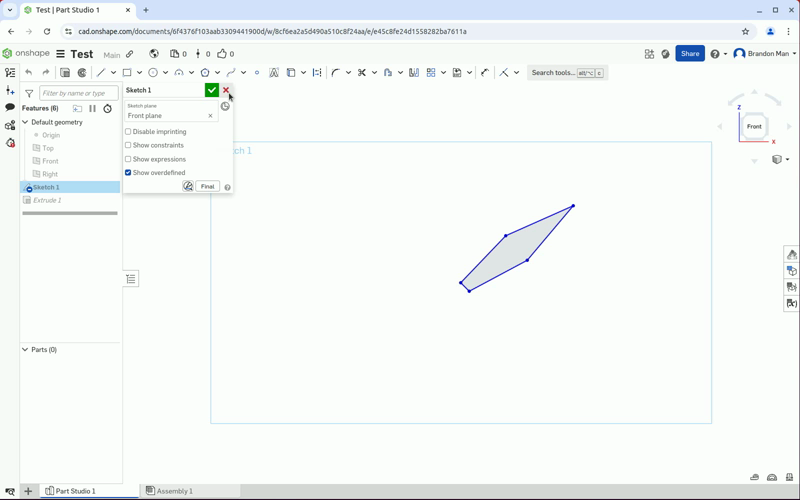
key(shift+s)
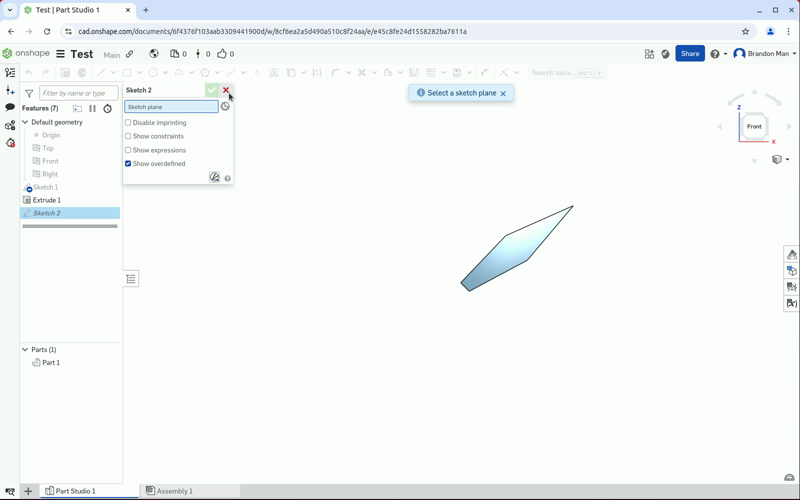
mouse_move(73, 163)
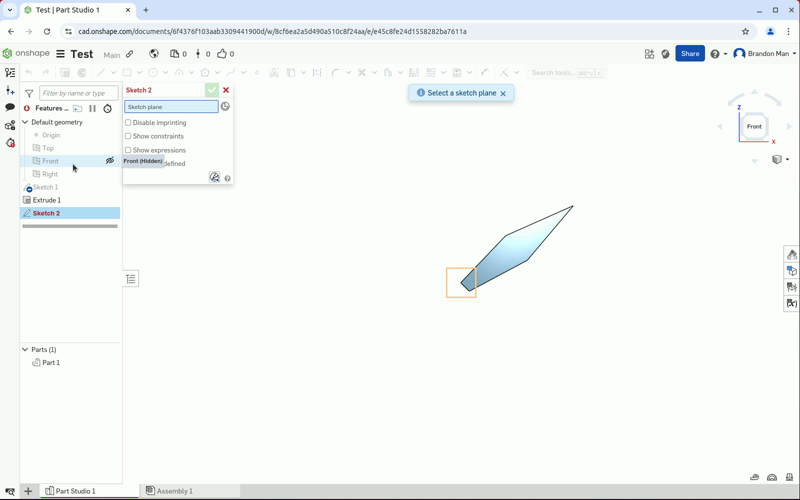
click(73, 163)
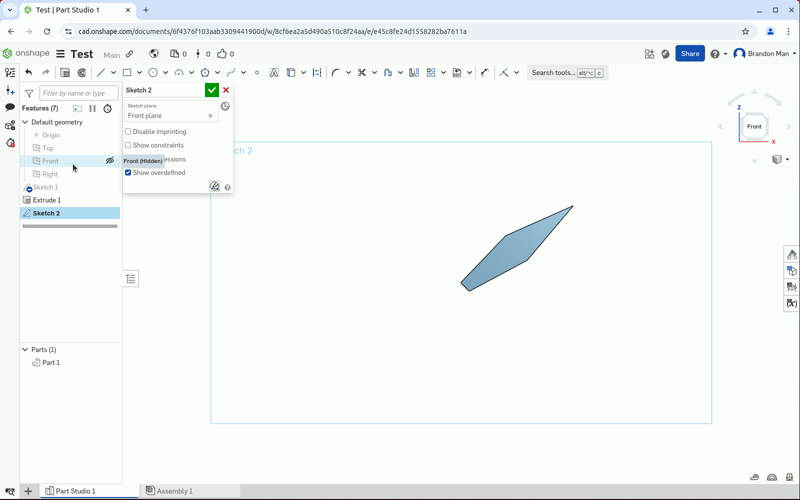
mouse_move(73, 352)
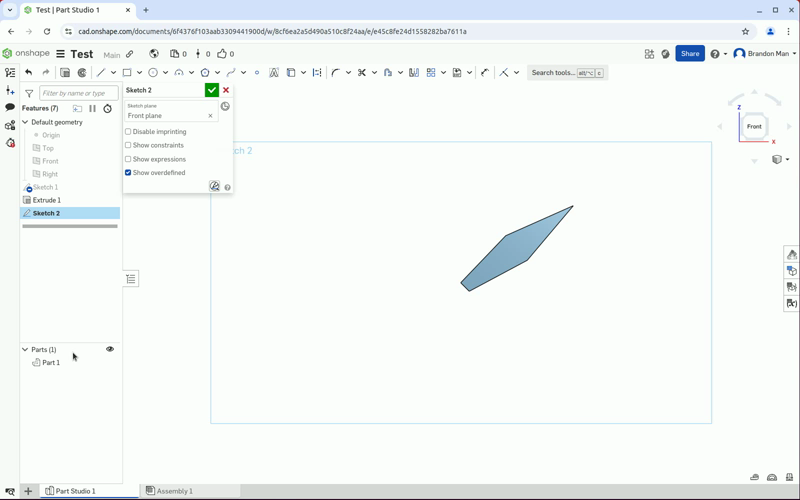
key(y)
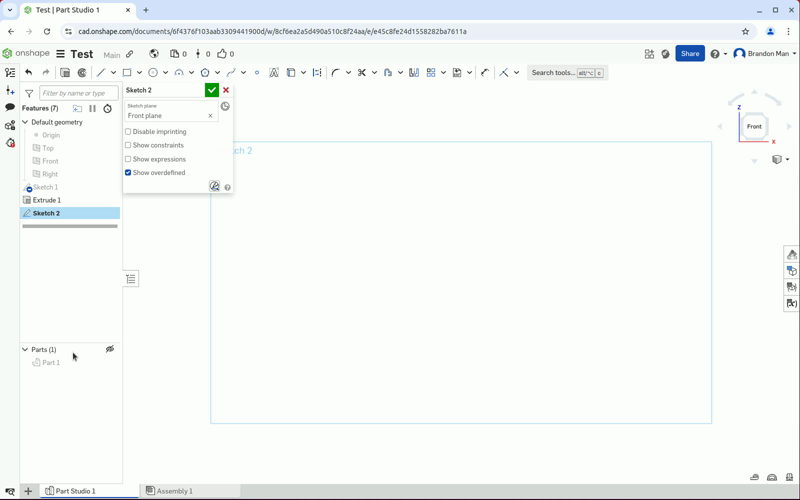
key(l)
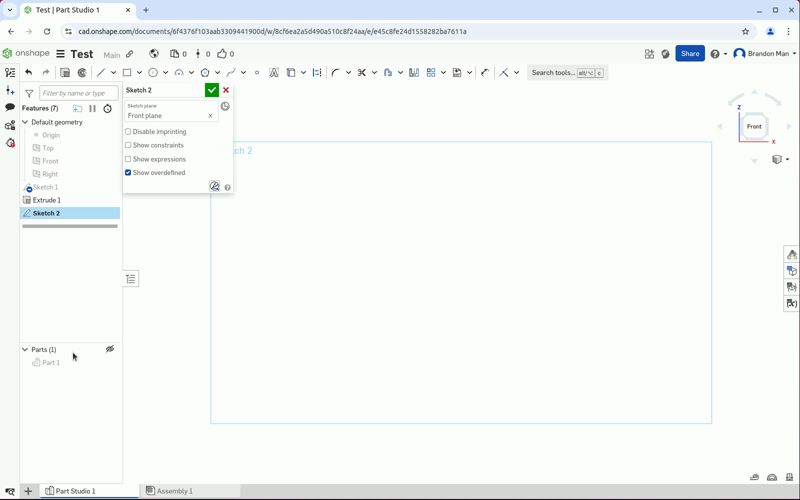
key_down(shift)
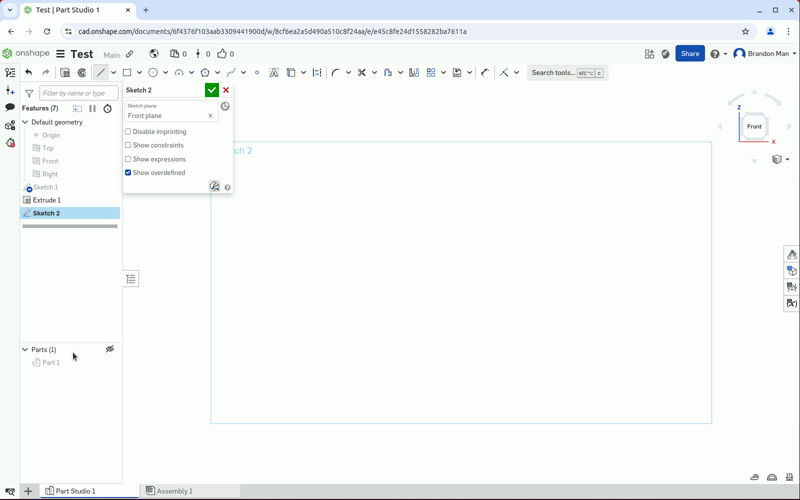
mouse_move(409, 325)
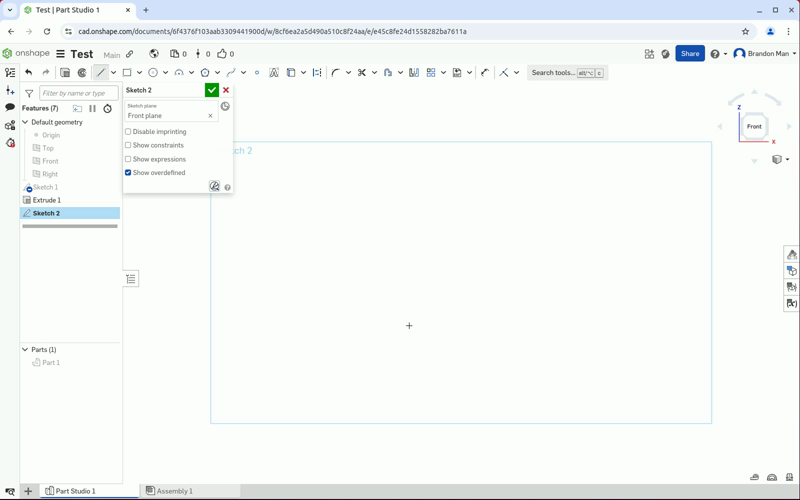
click(409, 325)
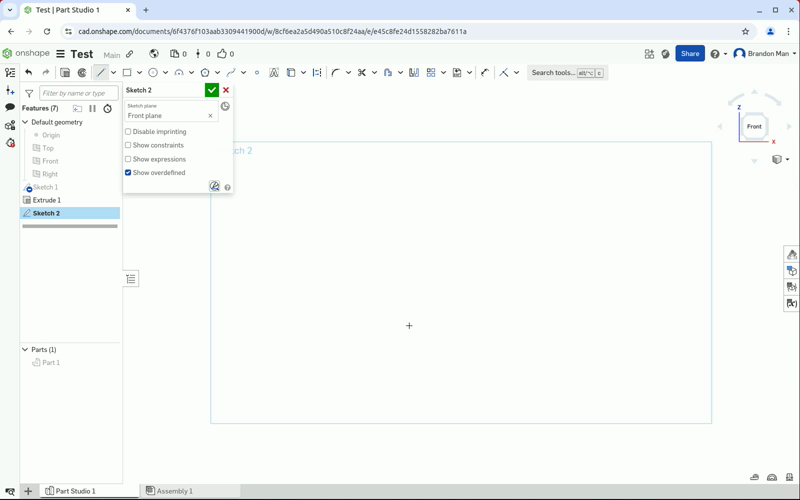
key_up(shift)
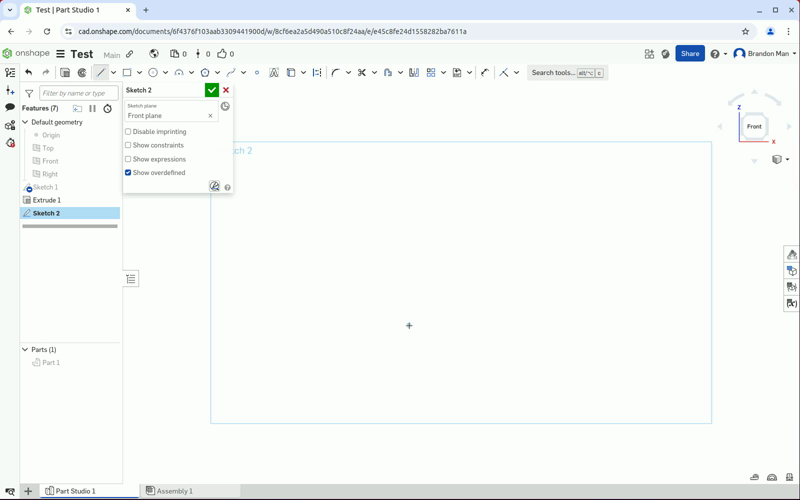
key_down(shift)
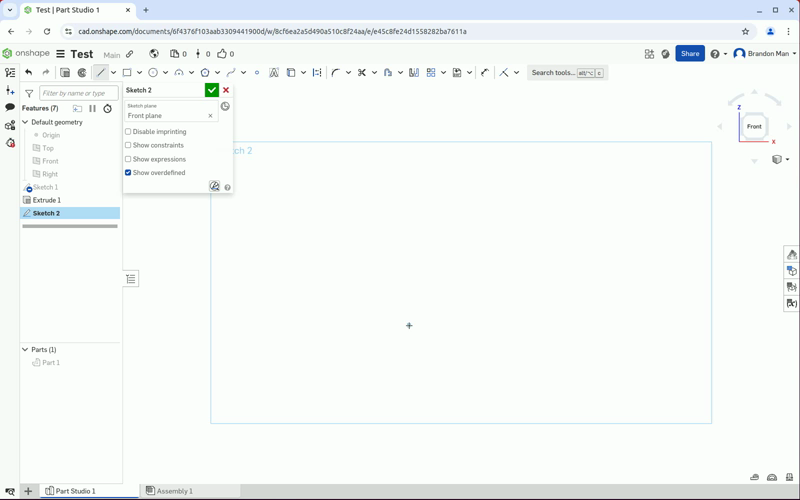
mouse_move(439, 325)
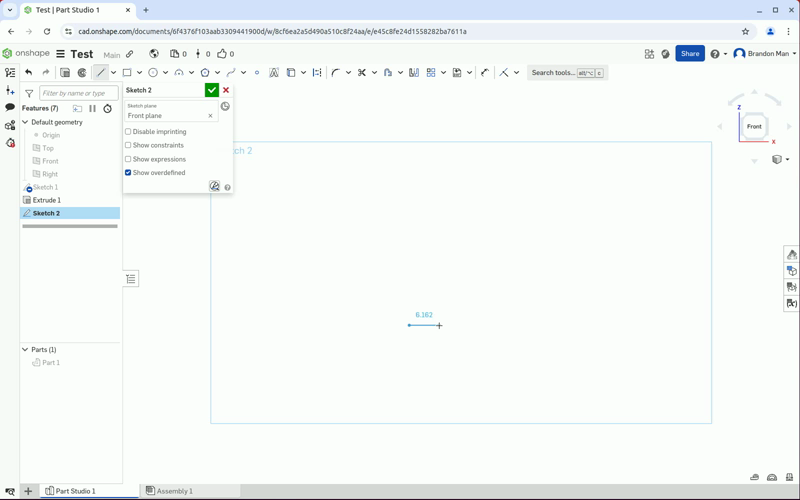
mouse_move(416, 333)
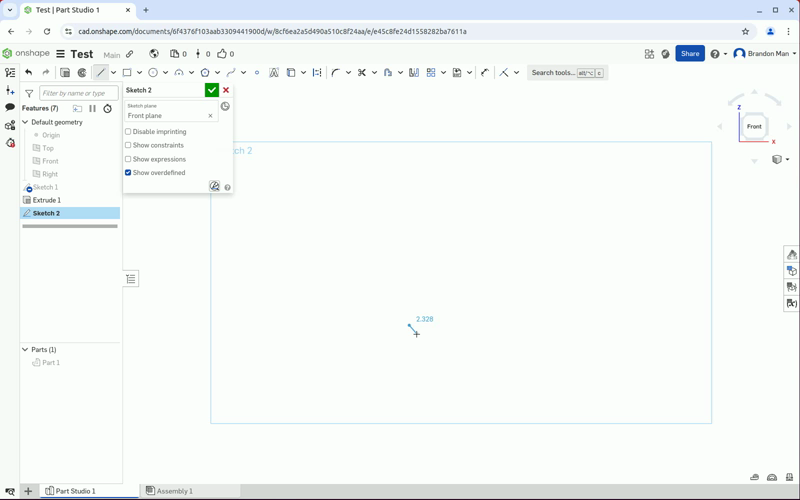
click(416, 333)
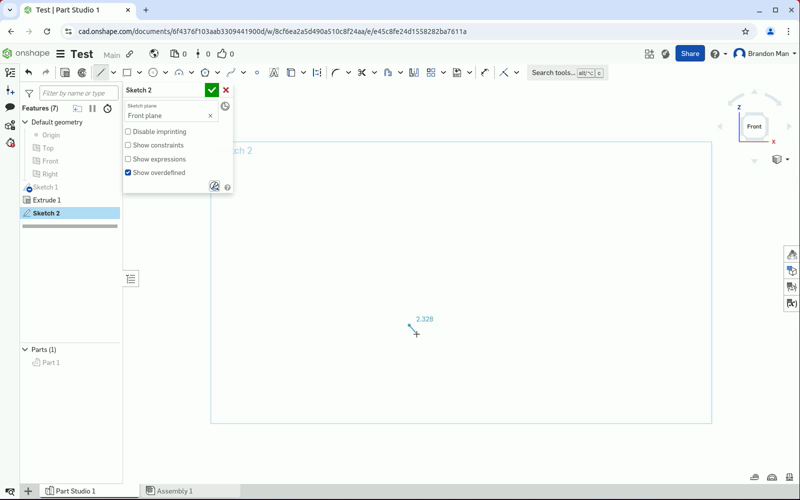
key_up(shift)
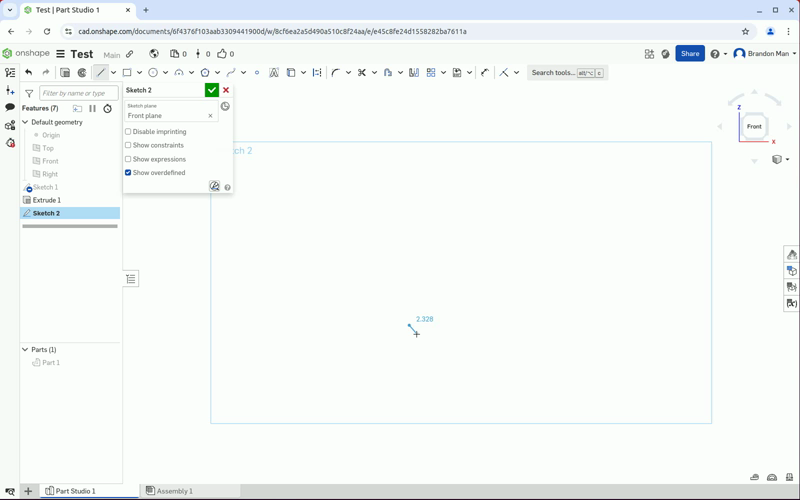
key_down(shift)
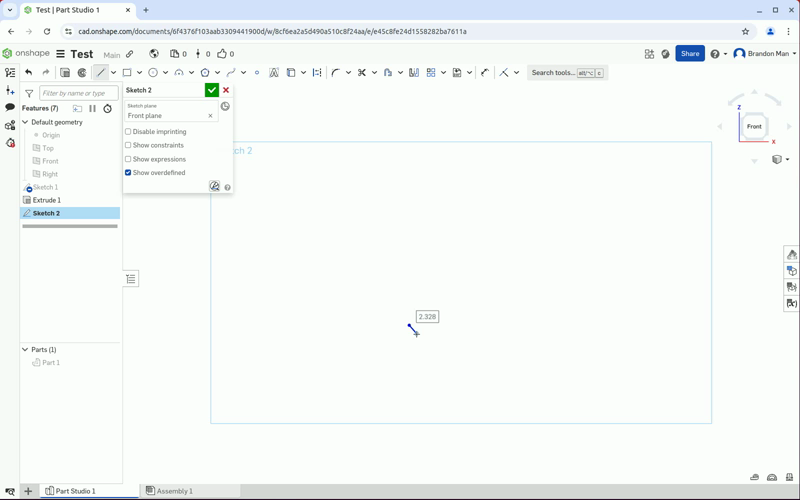
mouse_move(468, 290)
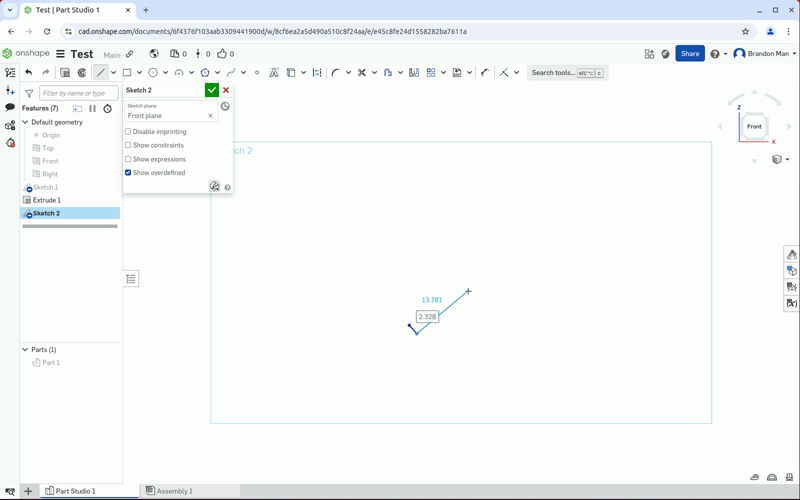
click(468, 290)
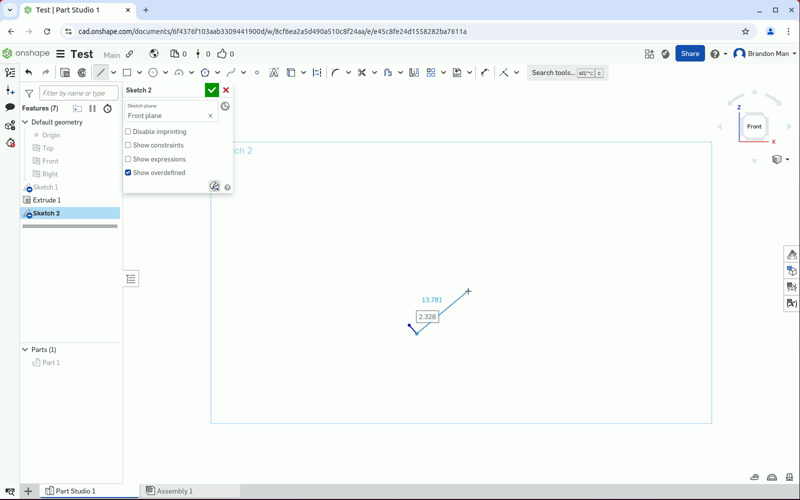
key_up(shift)
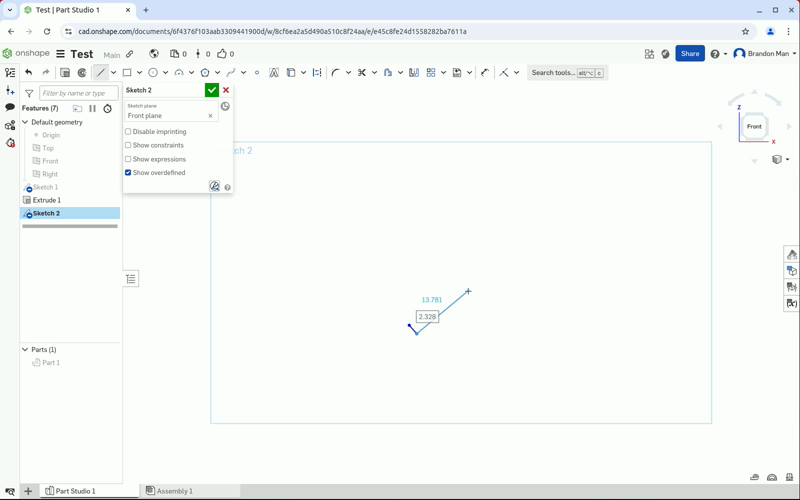
key_down(shift)
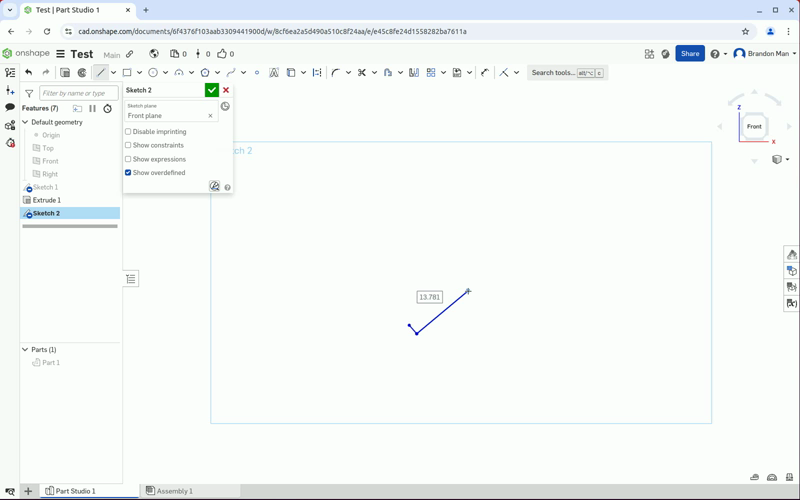
mouse_move(498, 290)
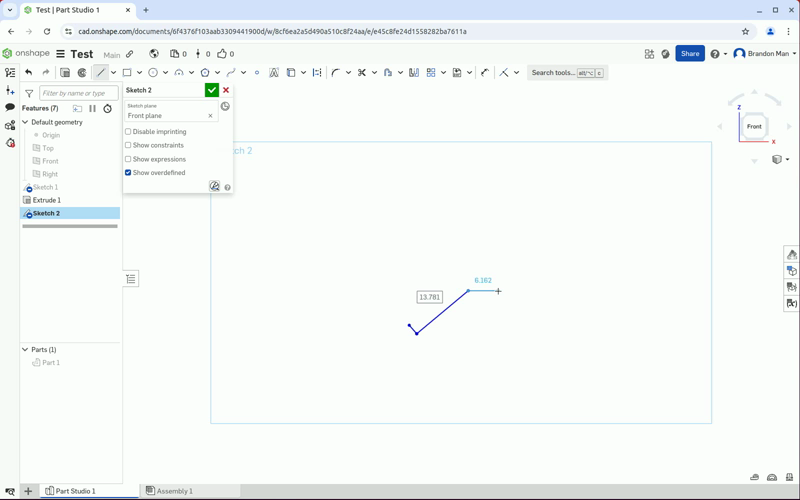
mouse_move(460, 282)
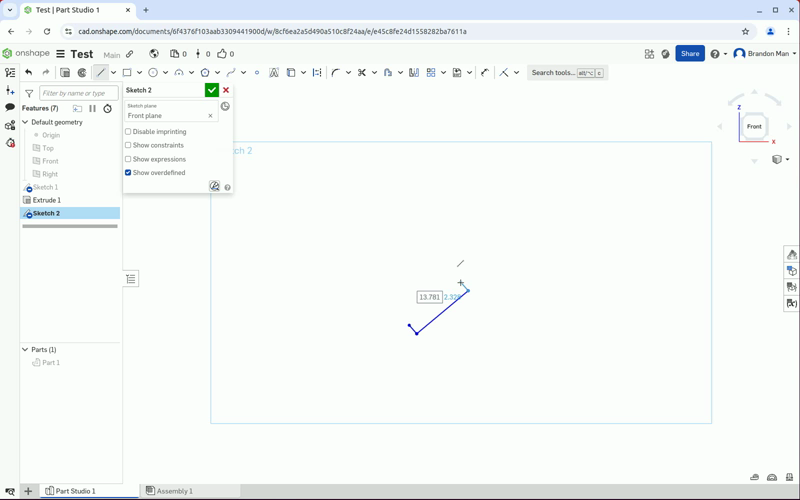
click(460, 282)
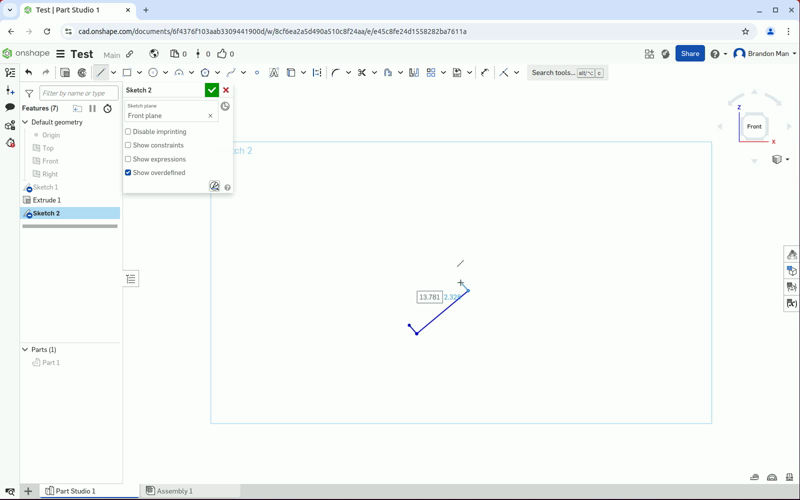
key_up(shift)
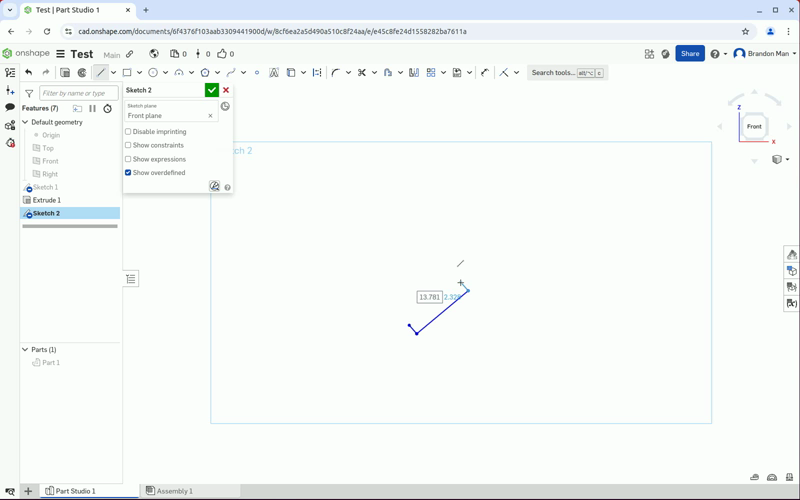
key_down(shift)
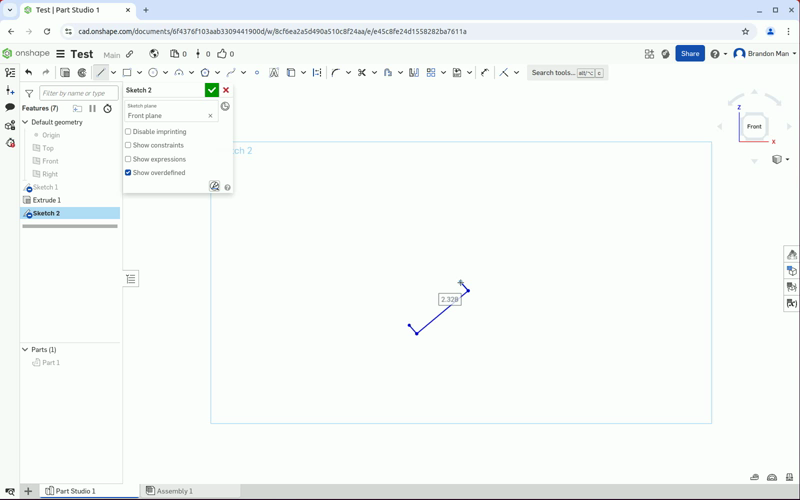
mouse_move(409, 325)
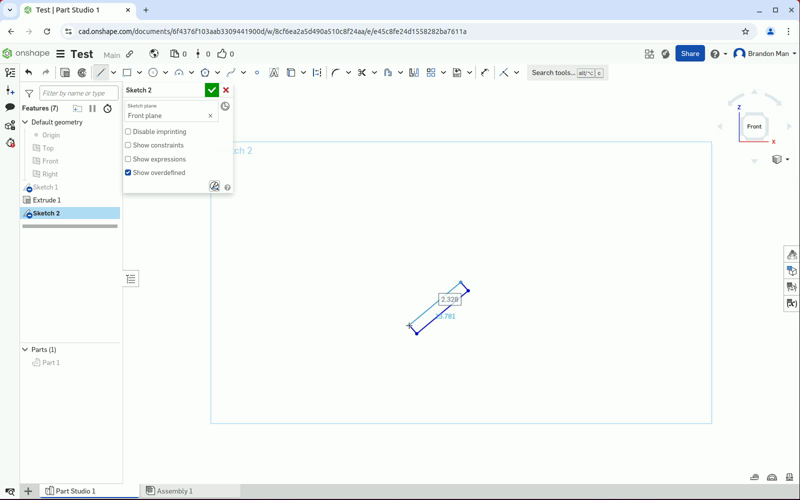
key_up(shift)
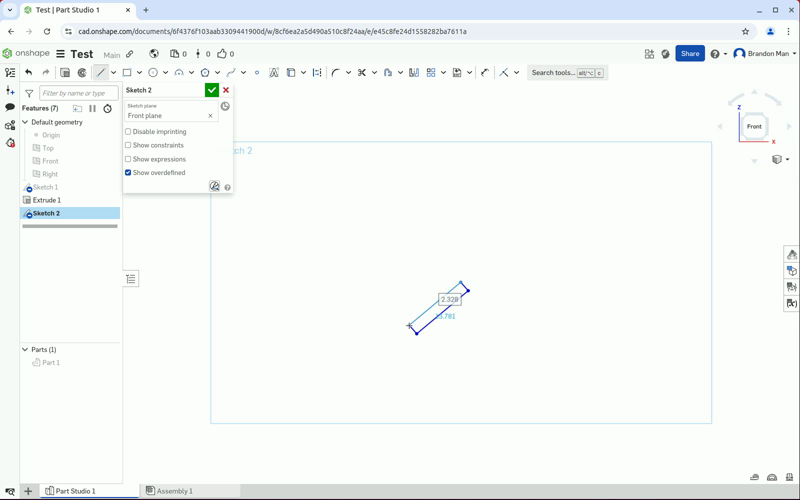
click(409, 325)
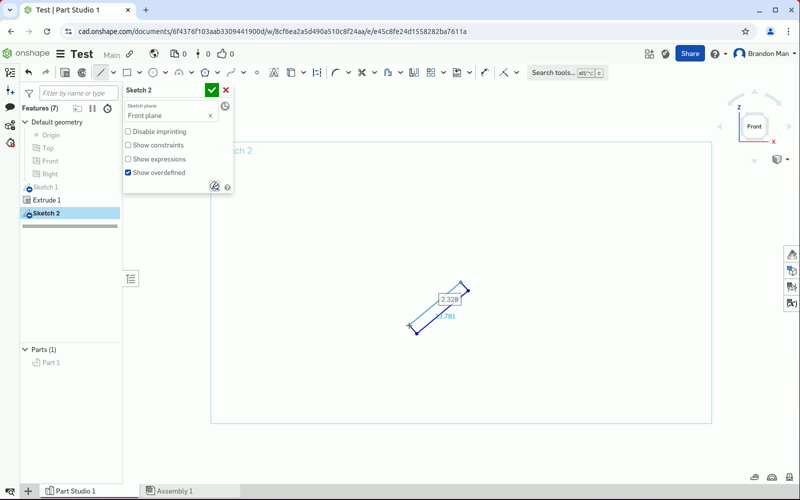
key(esc)
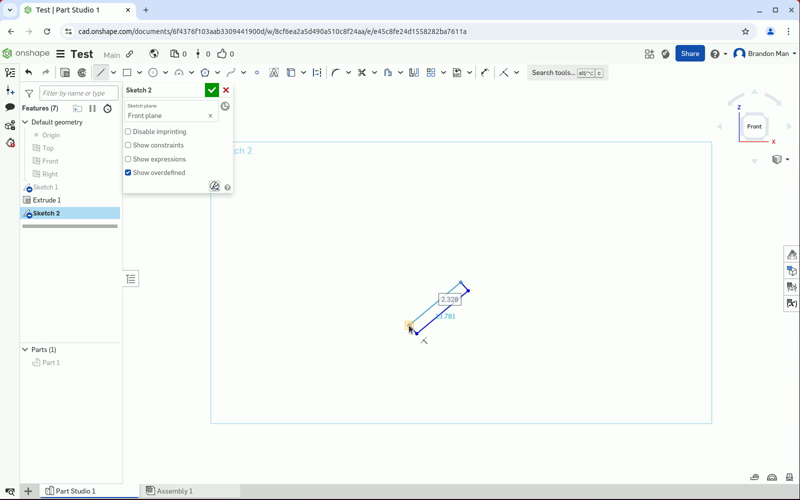
mouse_move(458, 285)
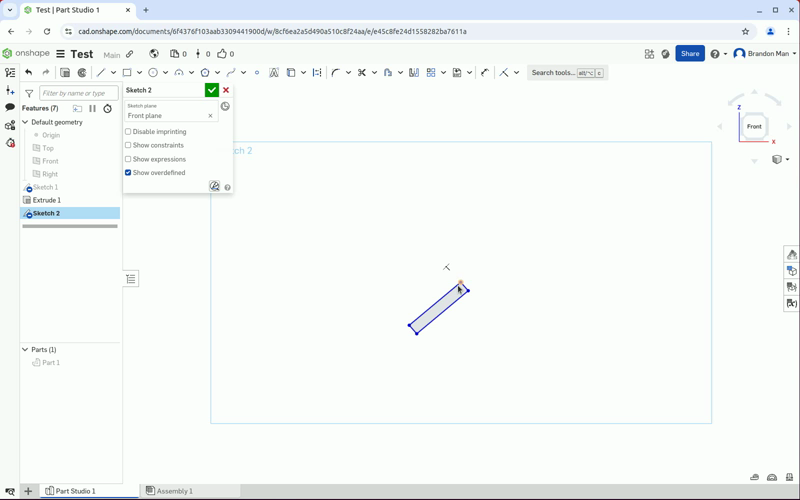
scroll(6)
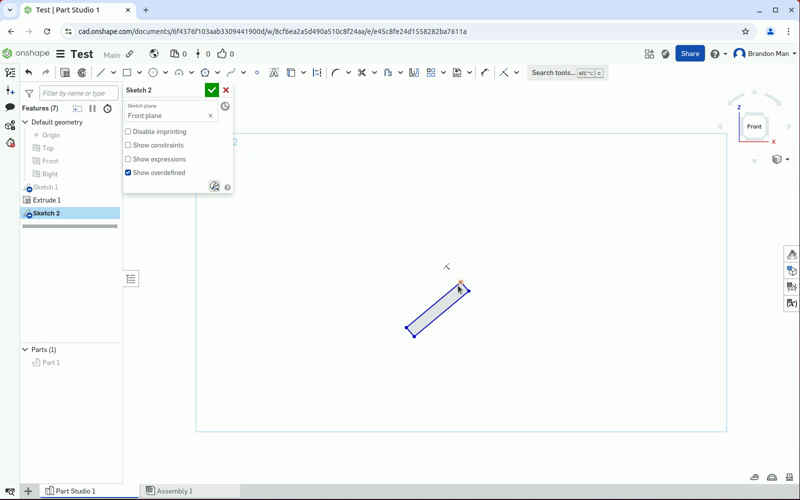
scroll(6)
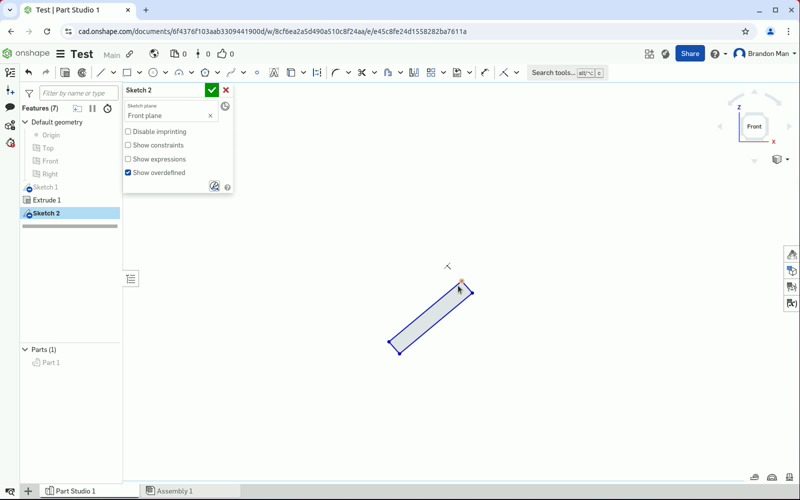
scroll(6)
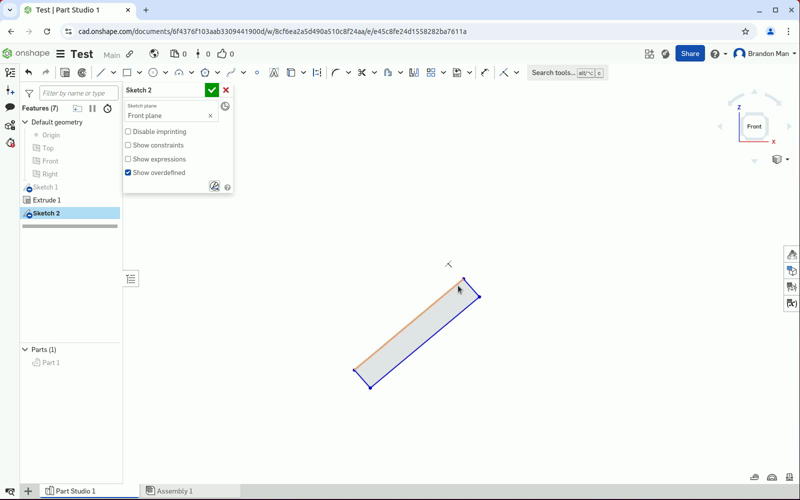
scroll(6)
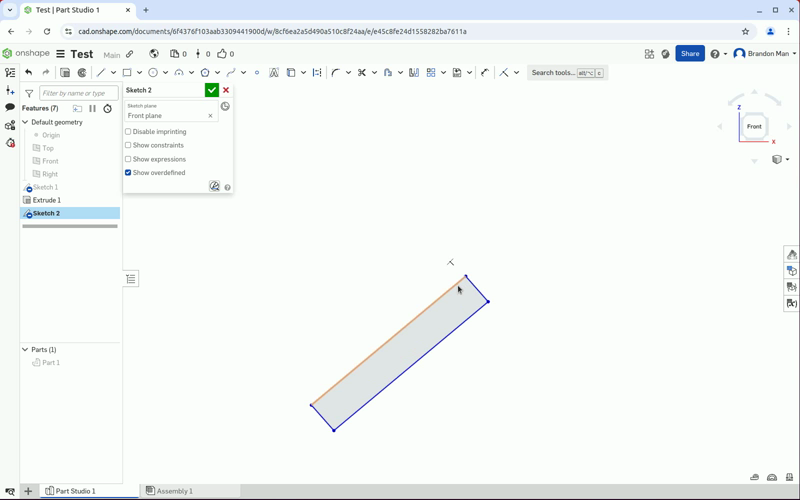
scroll(6)
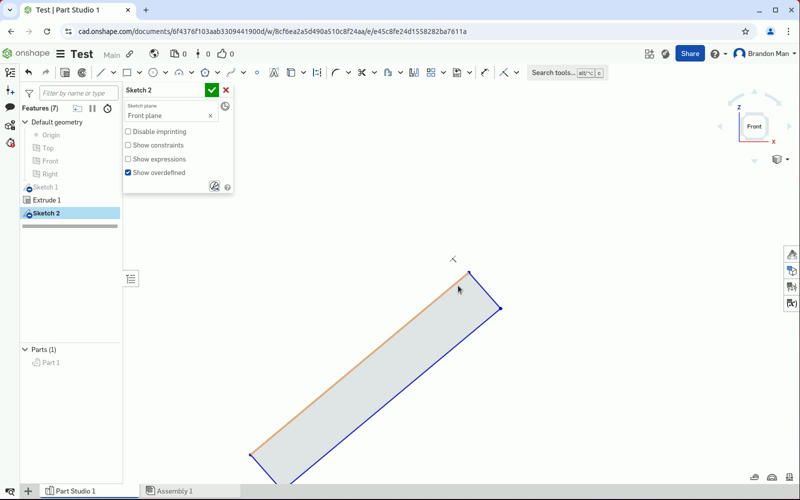
scroll(6)
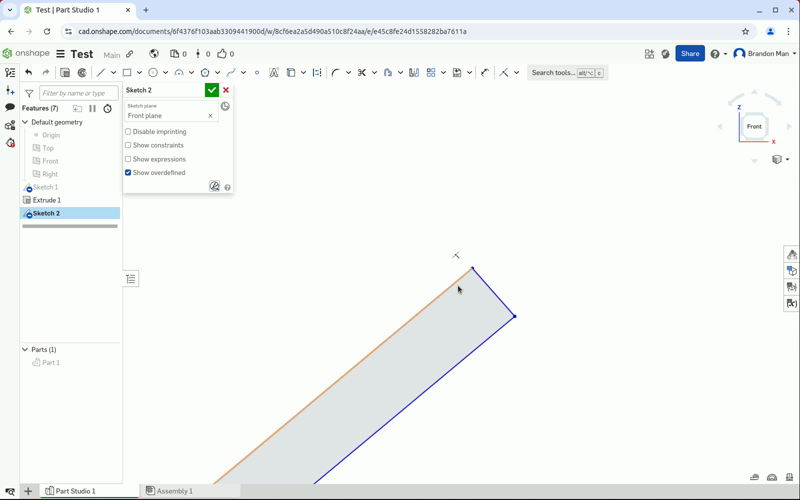
scroll(6)
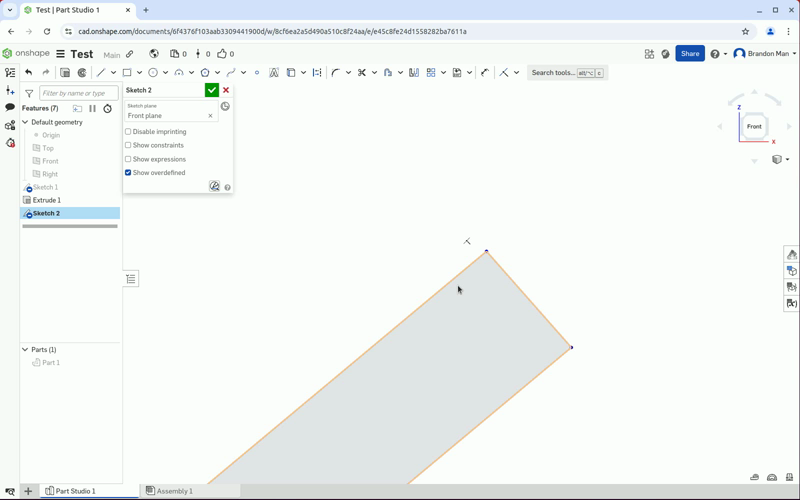
click(458, 285)
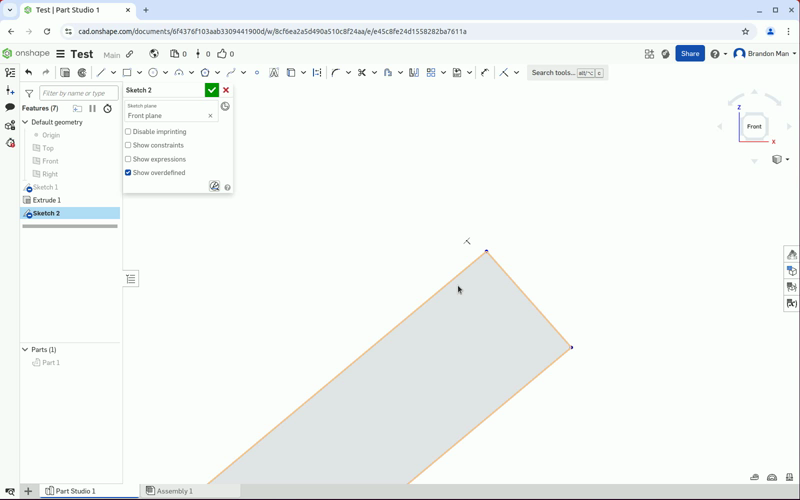
scroll(-6)
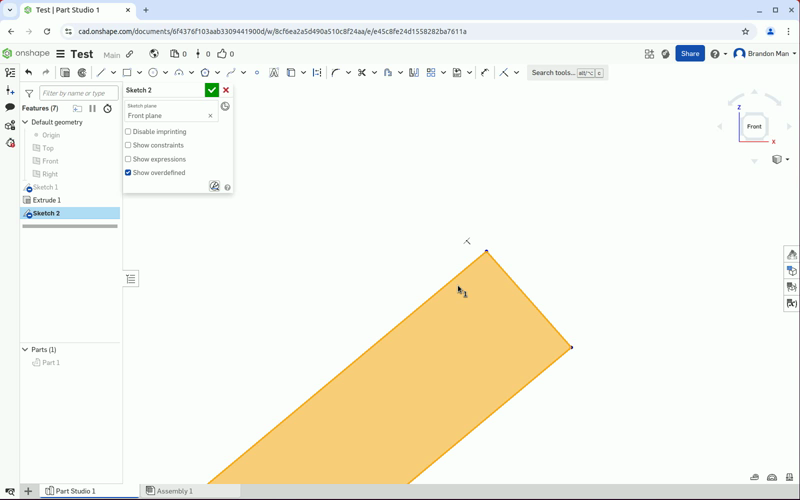
scroll(-6)
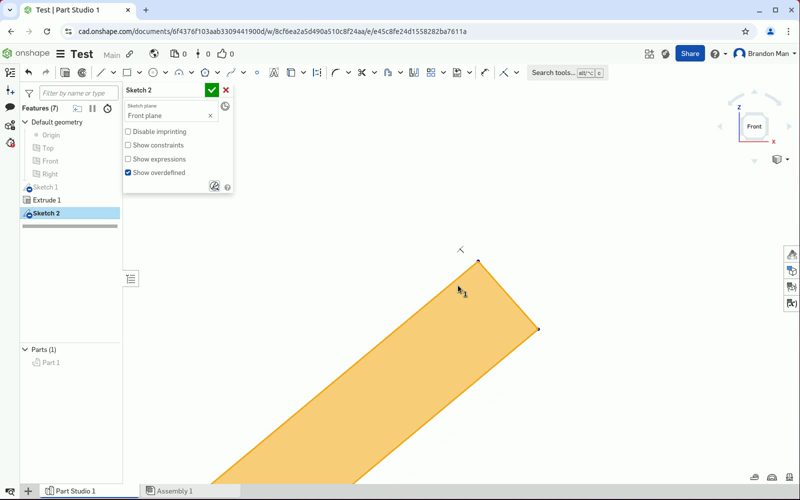
scroll(-6)
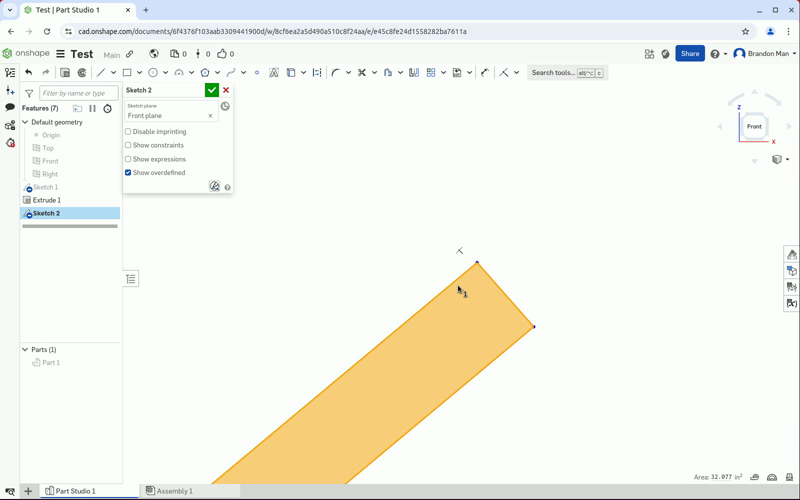
scroll(-6)
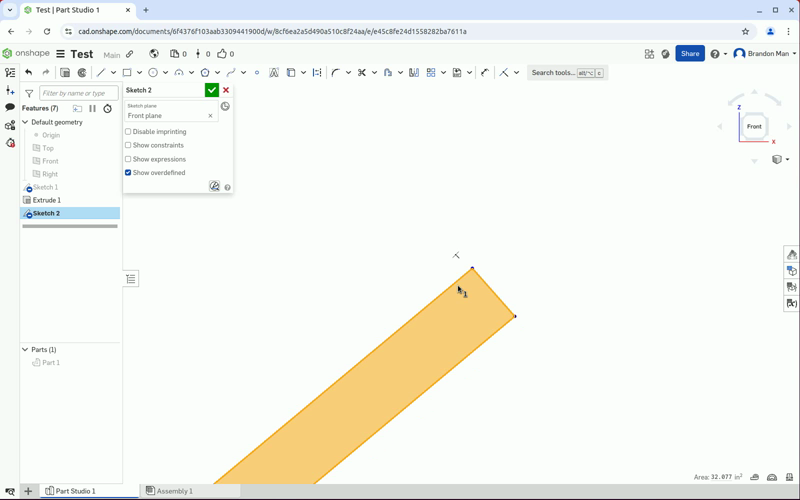
scroll(-6)
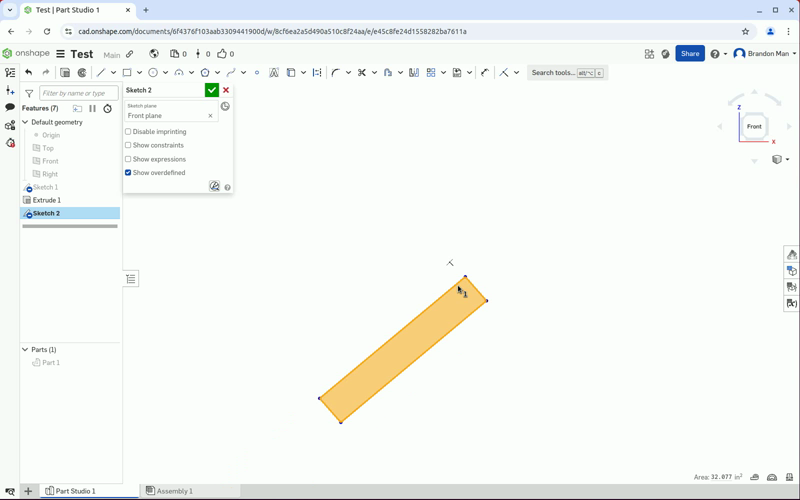
scroll(-6)
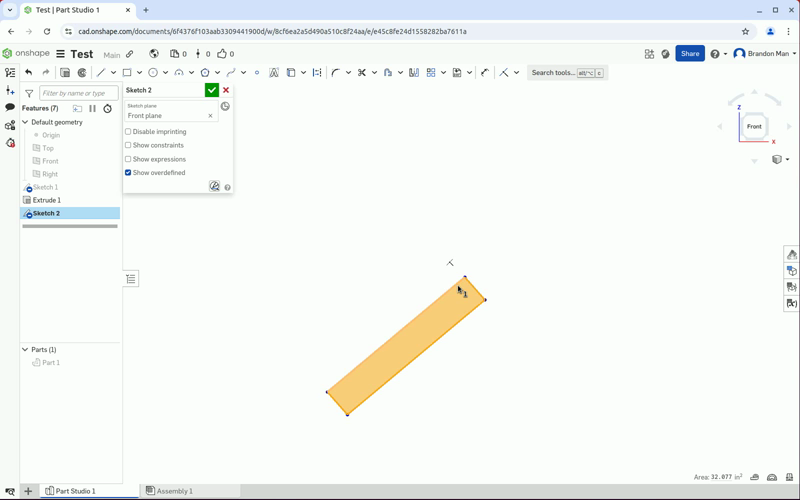
scroll(-6)
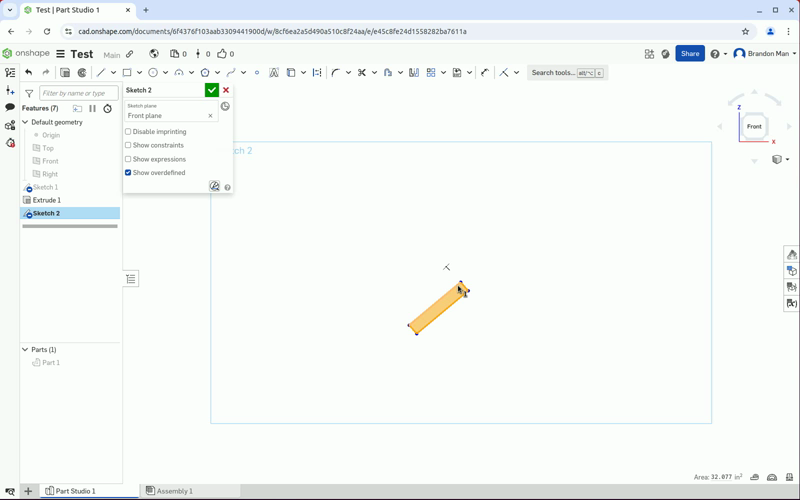
mouse_move(73, 352)
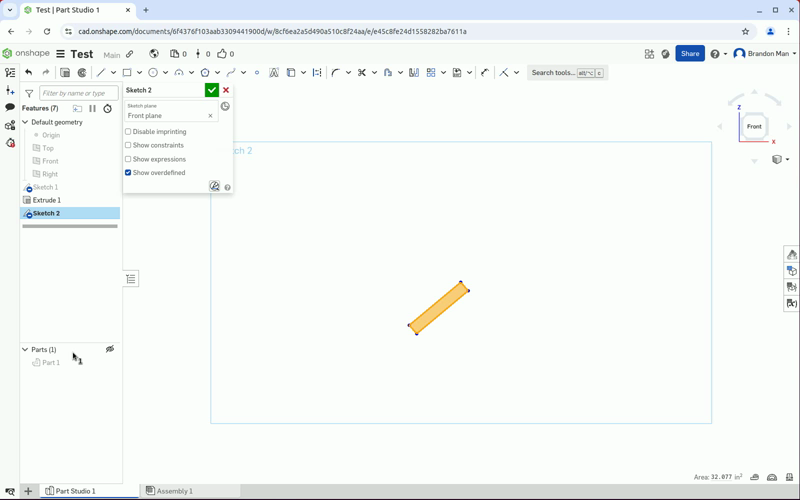
key(shift+y)
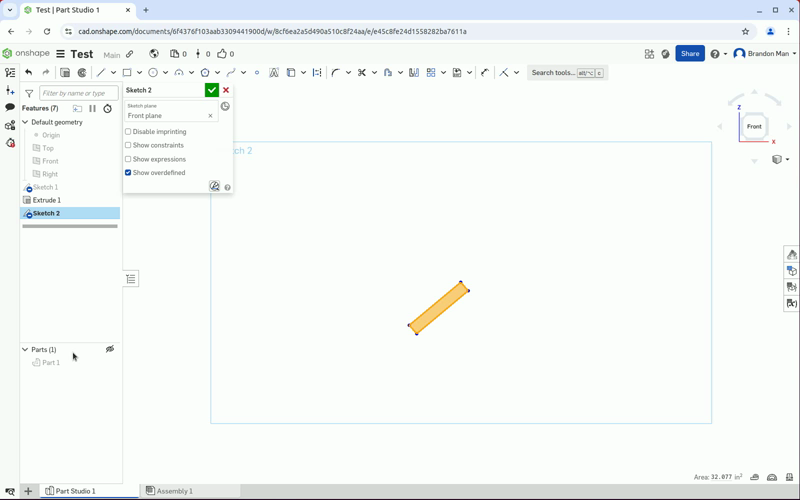
key(shift+e)
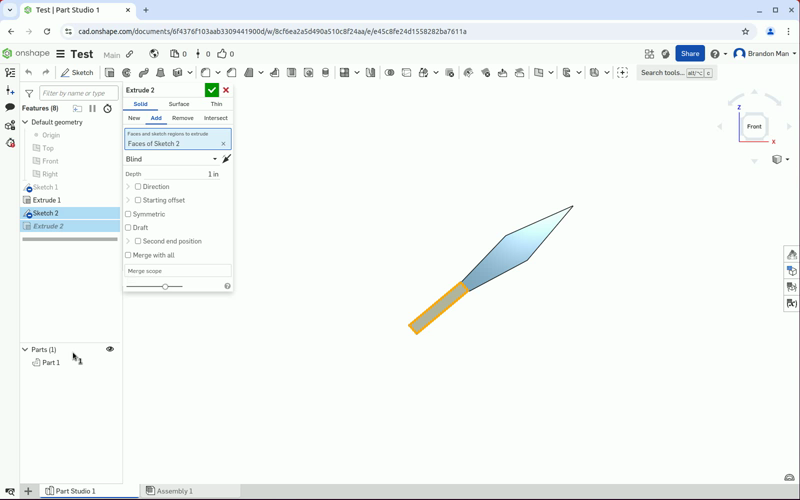
mouse_move(143, 106)
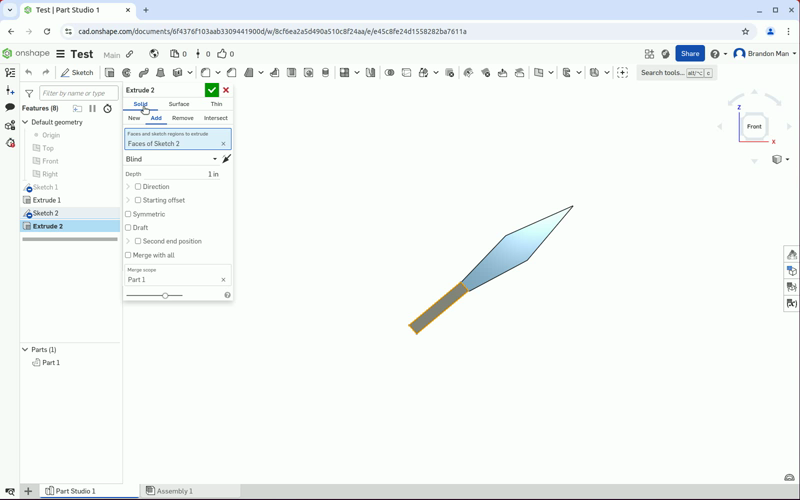
click(143, 106)
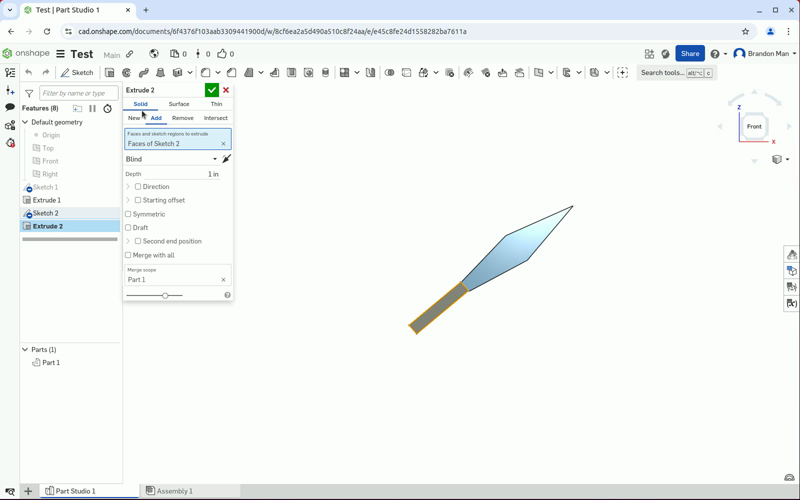
mouse_move(137, 120)
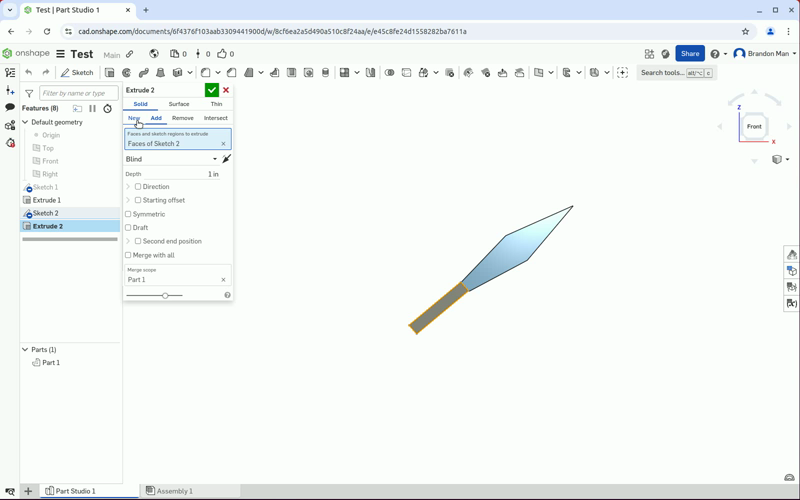
click(137, 120)
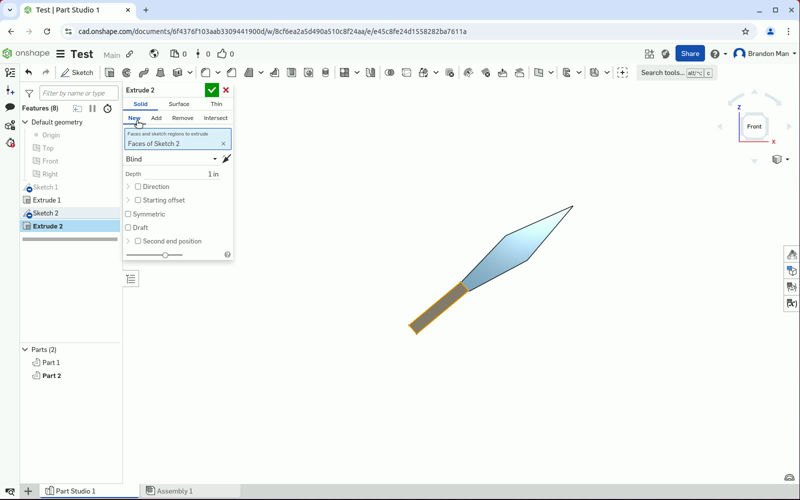
key(tab, 4)
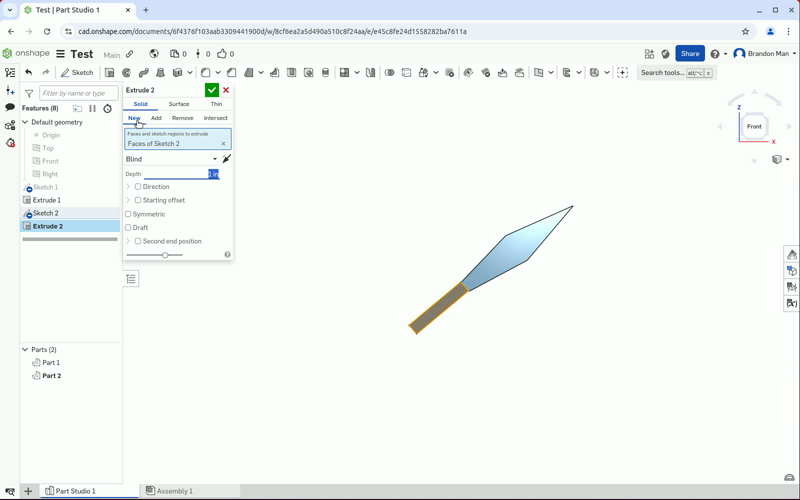
text(1.685)
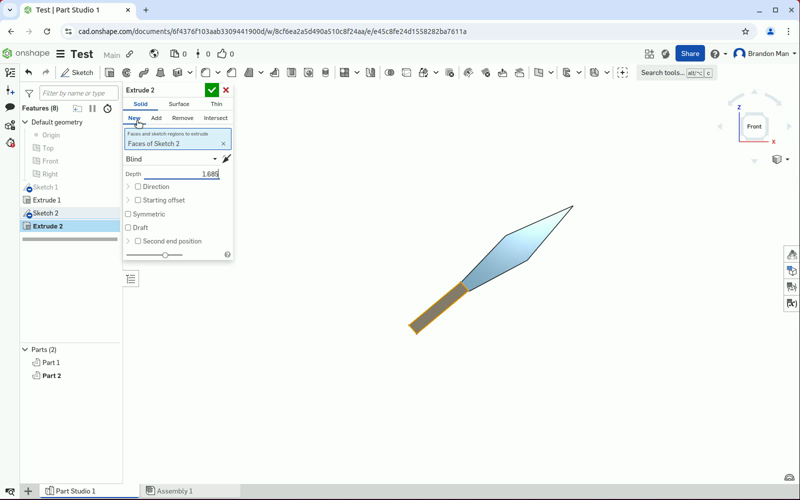
key(enter)
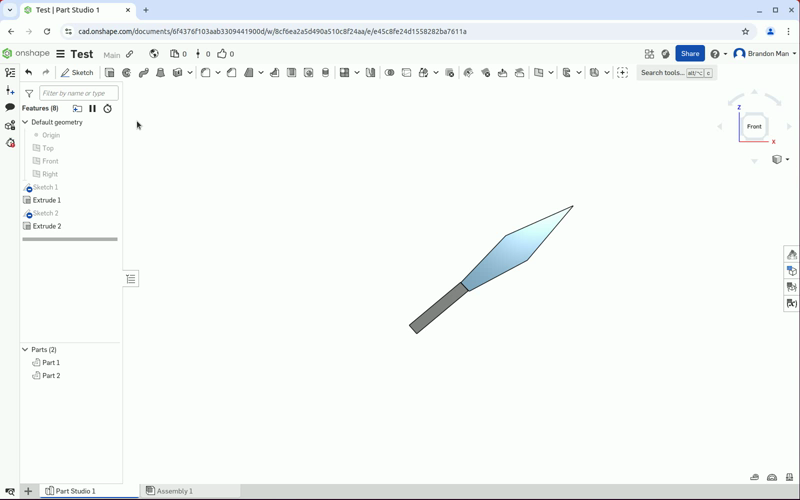
key(shift+h)
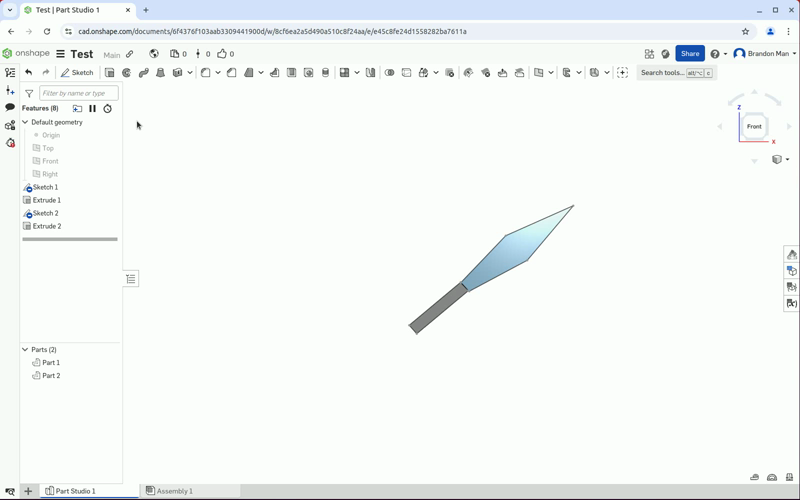
key(shift+h)
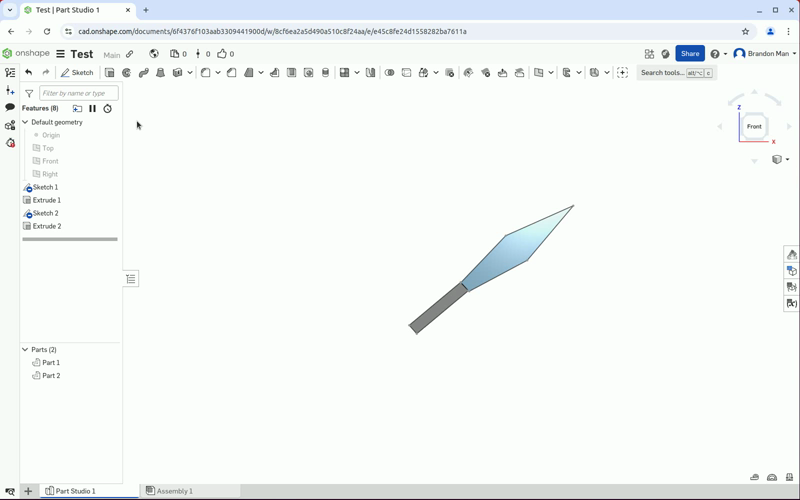
key(shift+7)
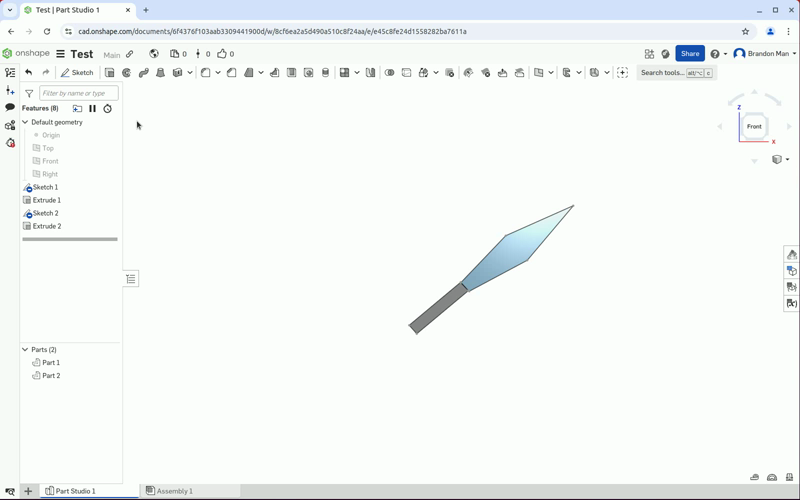
key(left, 2)
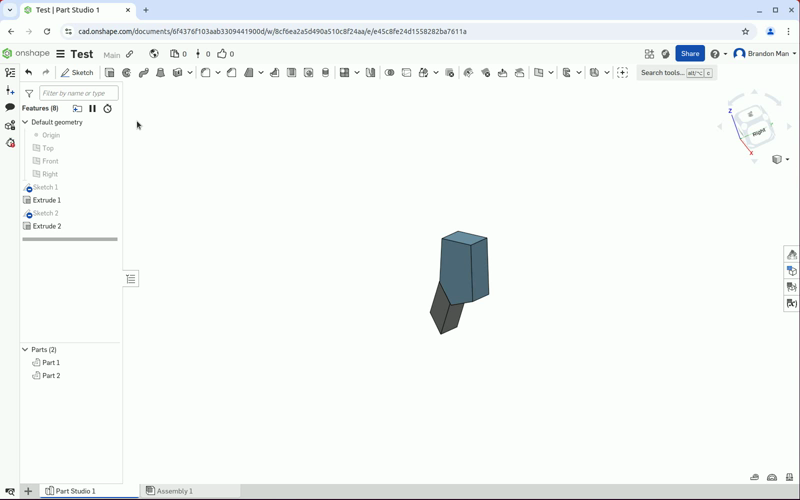
key(down, 2)
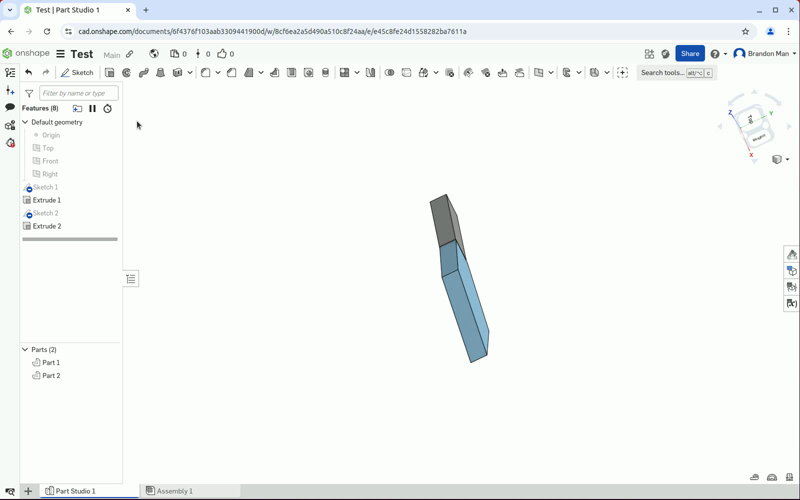
key(up, 2)
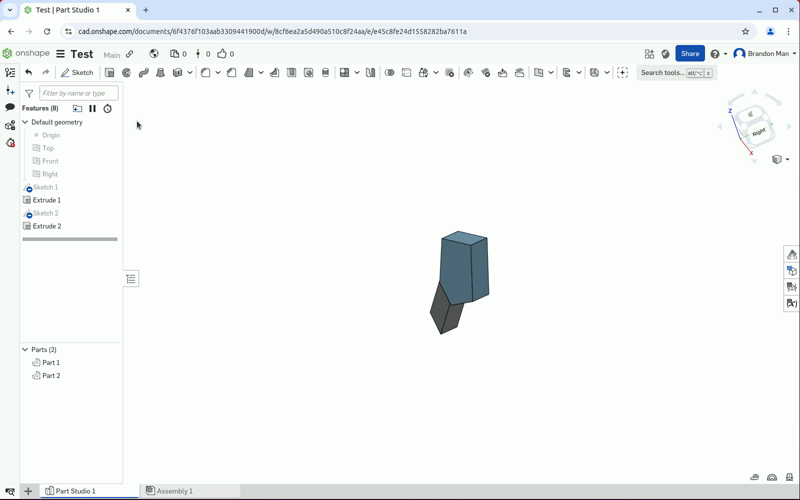
key(right, 2)
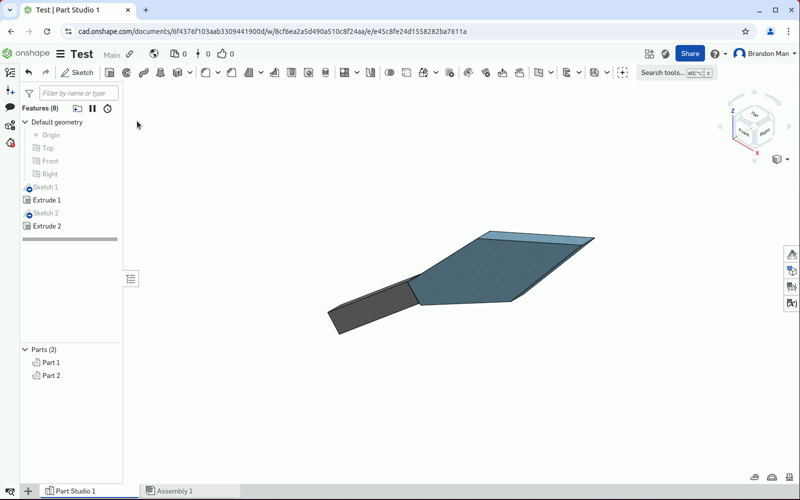
mouse_move(73, 189)
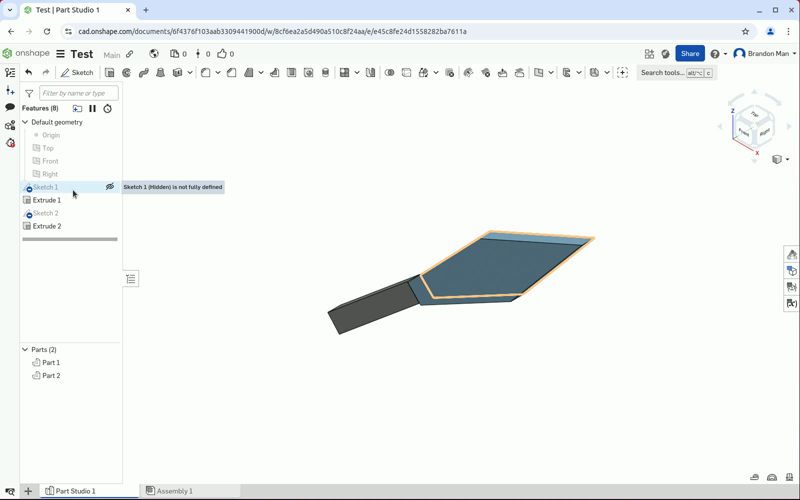
click(73, 189)